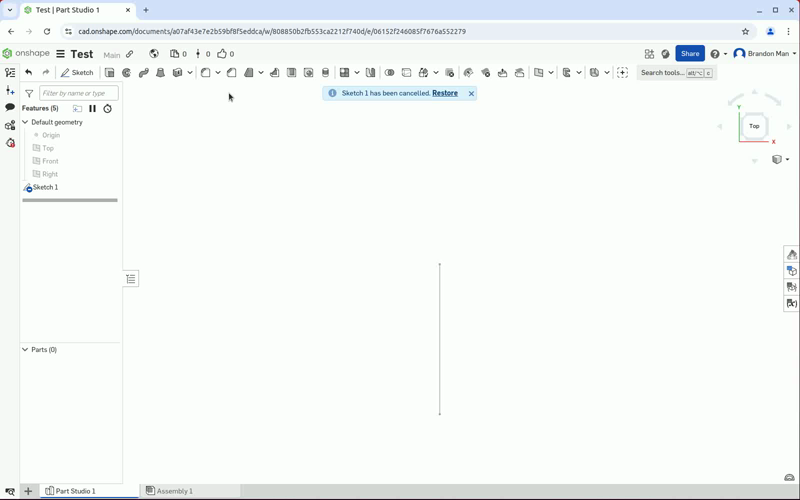
key(shift+h)
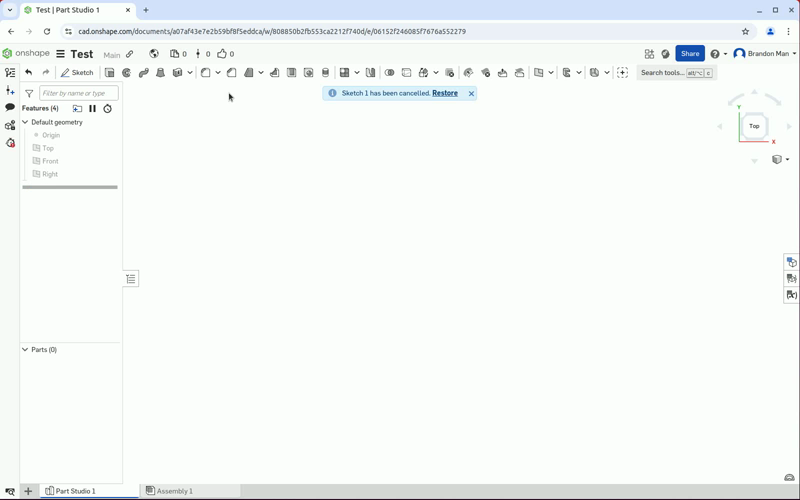
mouse_move(73, 352)
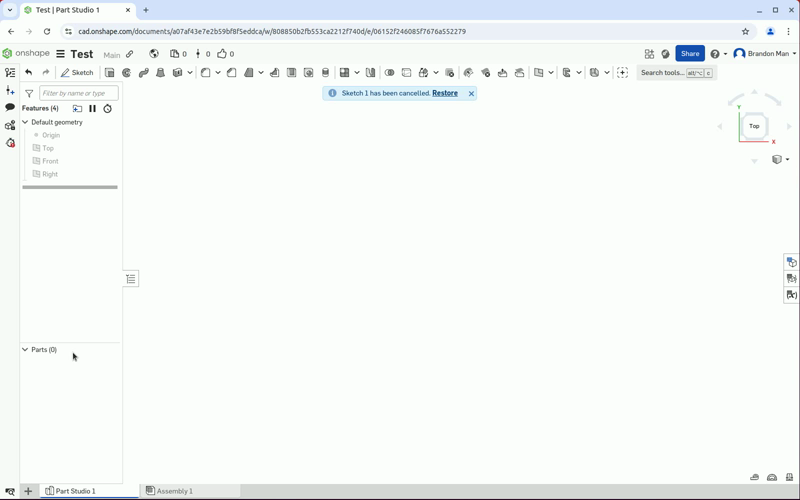
key(y)
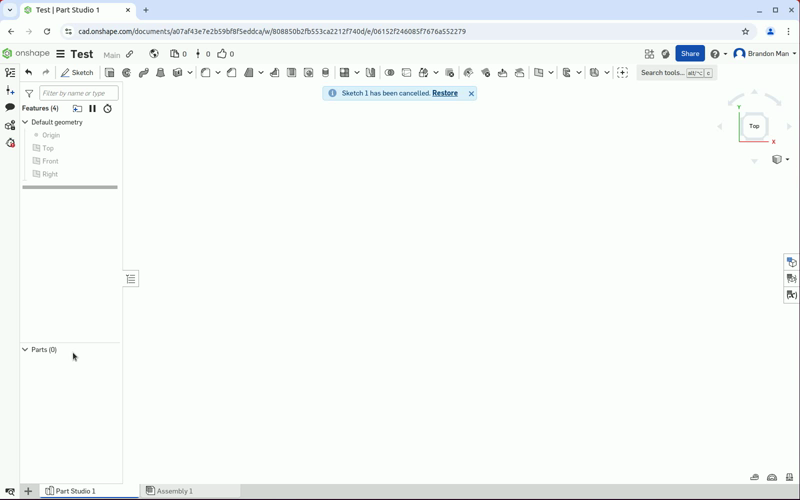
key(shift+p)
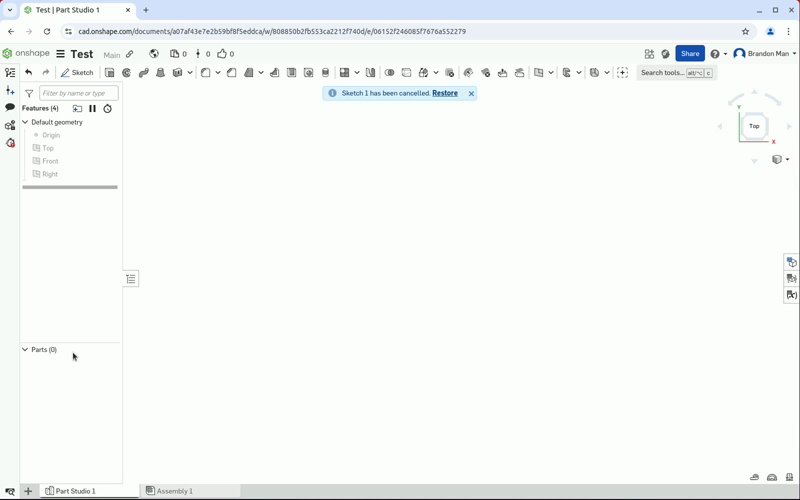
key(space)
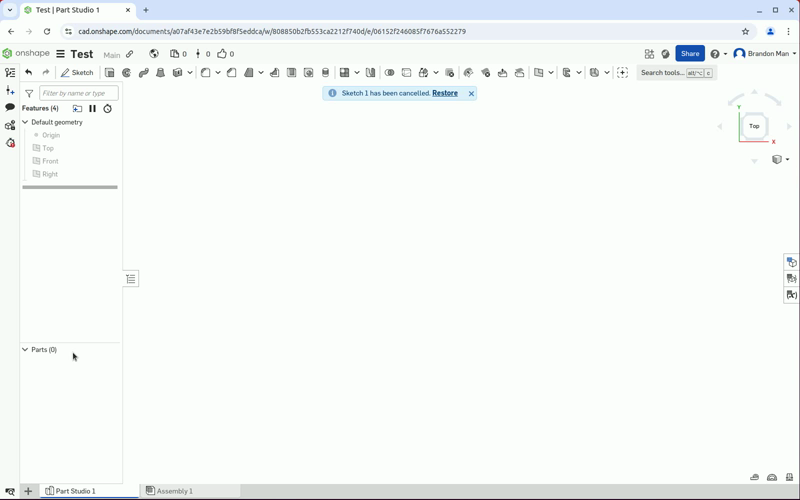
key_down(shift)
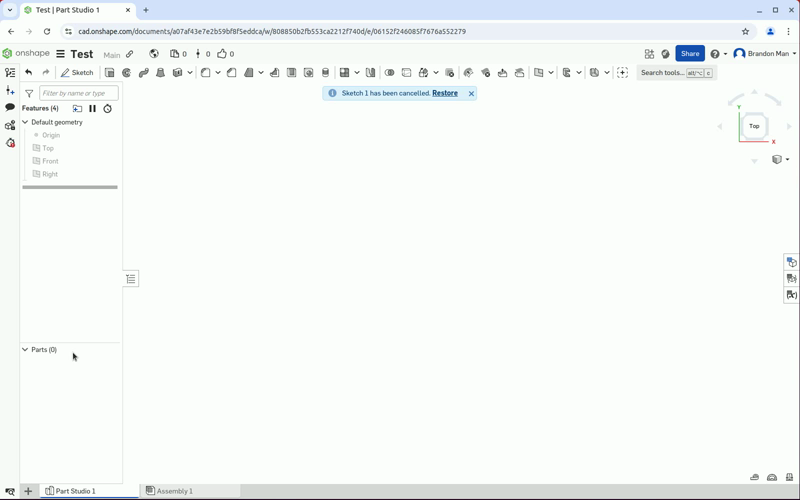
key(up)
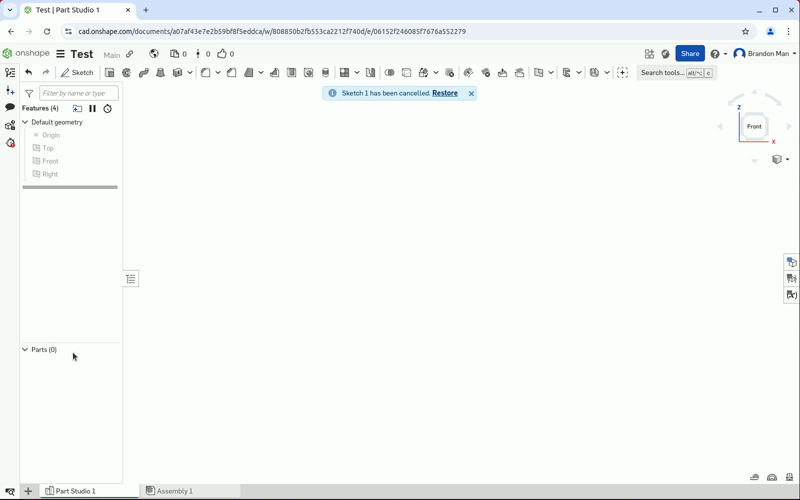
key_up(shift)
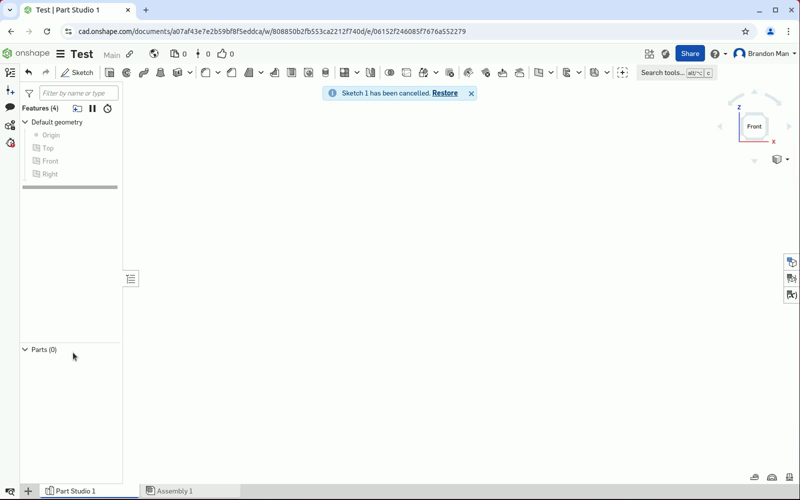
mouse_move(73, 352)
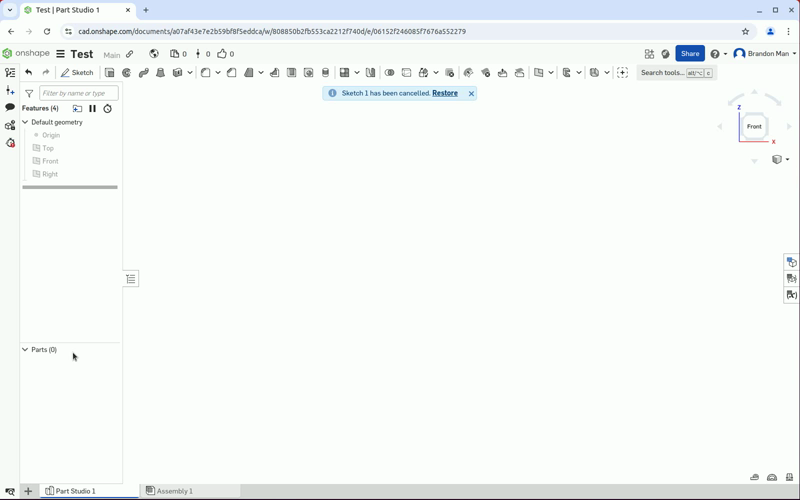
key(shift+y)
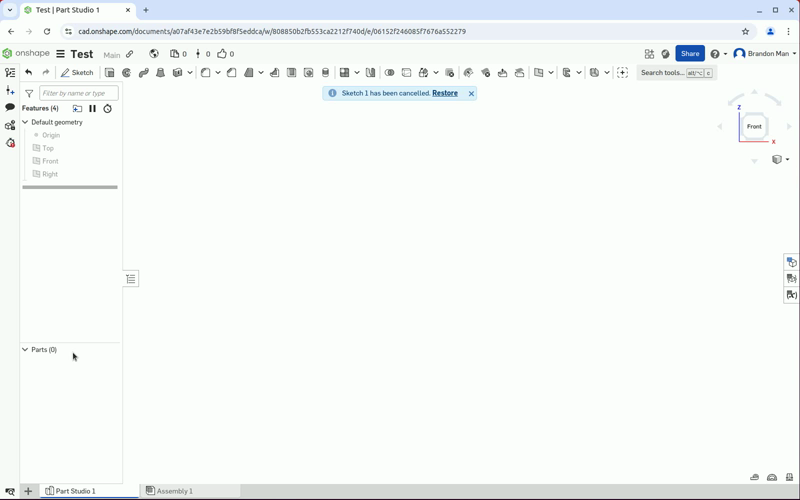
key(shift+s)
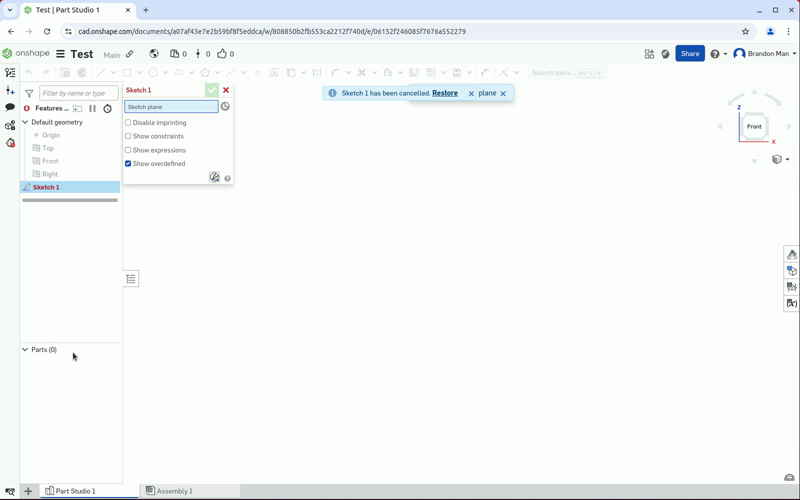
mouse_move(73, 163)
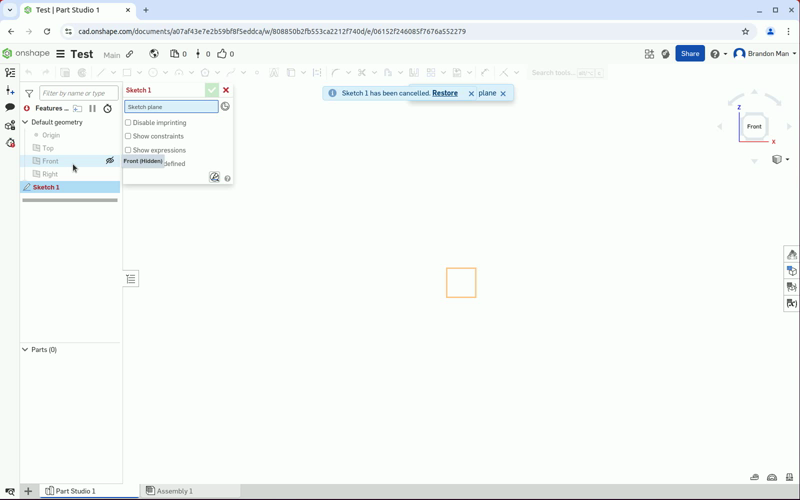
click(73, 163)
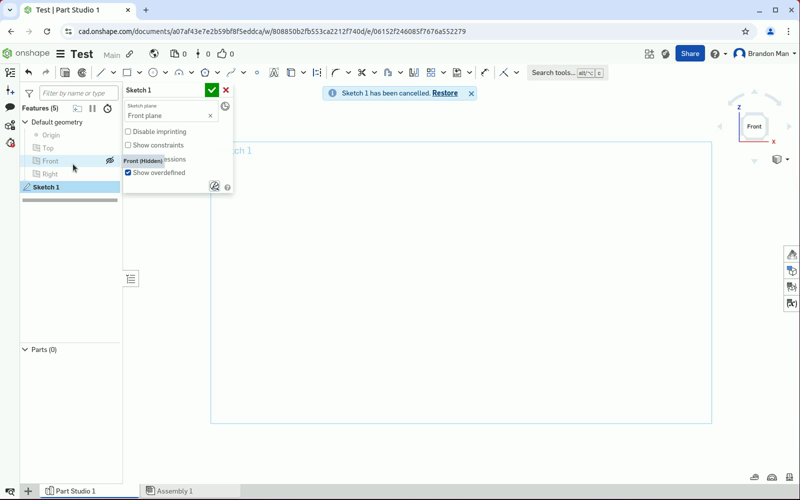
mouse_move(73, 352)
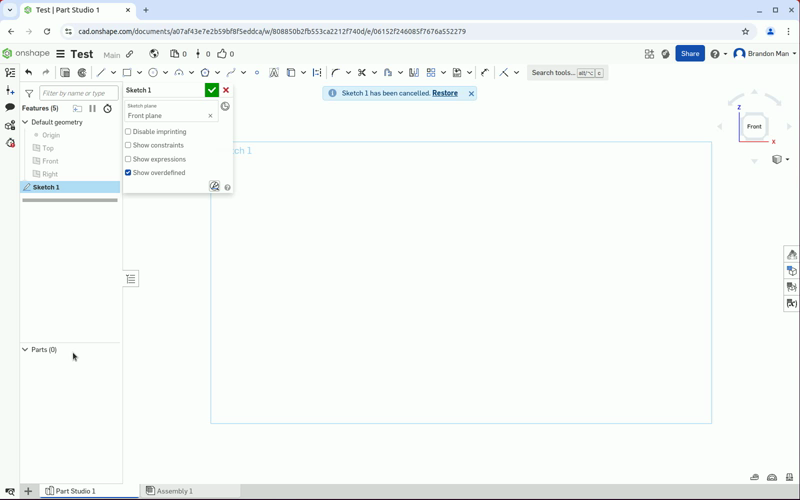
key(y)
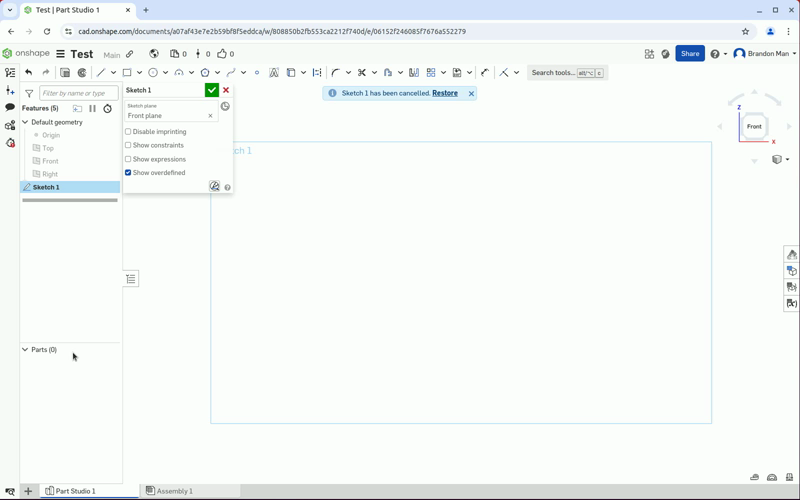
key(l)
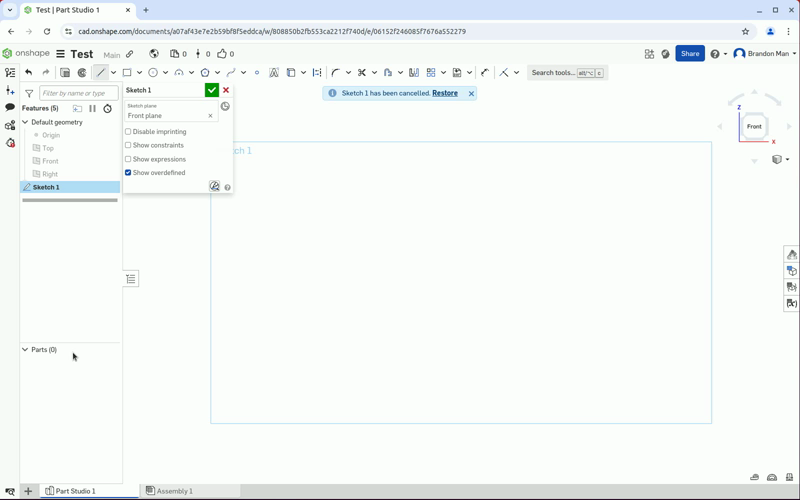
key_down(shift)
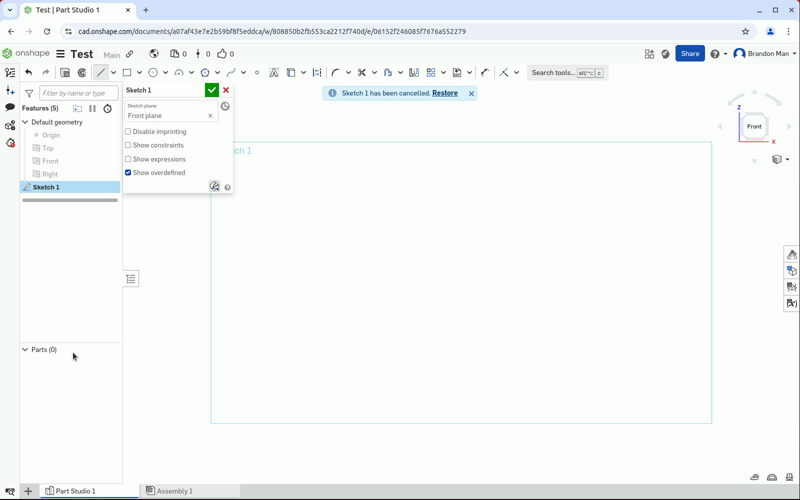
mouse_move(348, 282)
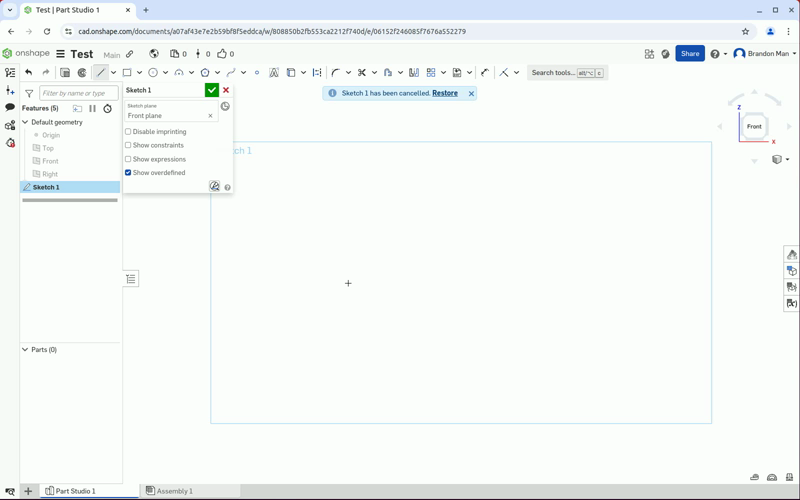
click(348, 282)
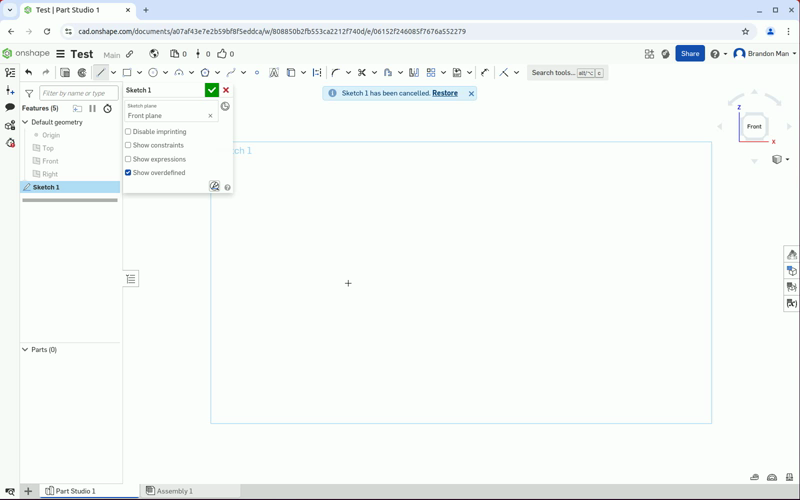
key_up(shift)
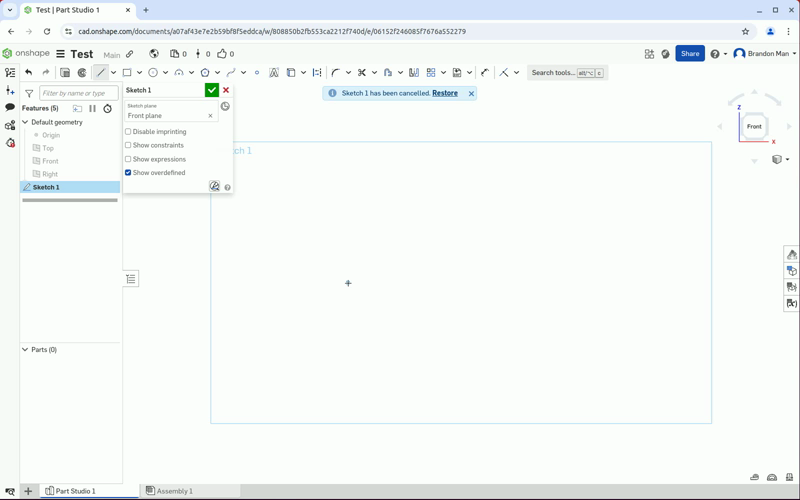
key_down(shift)
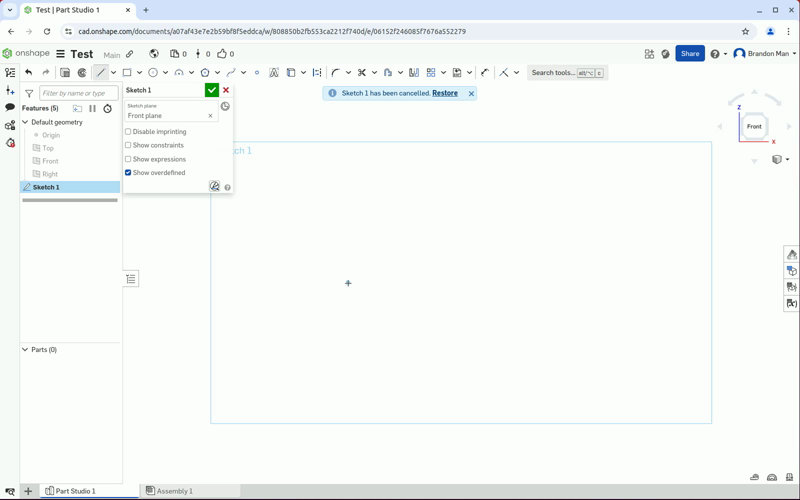
mouse_move(460, 282)
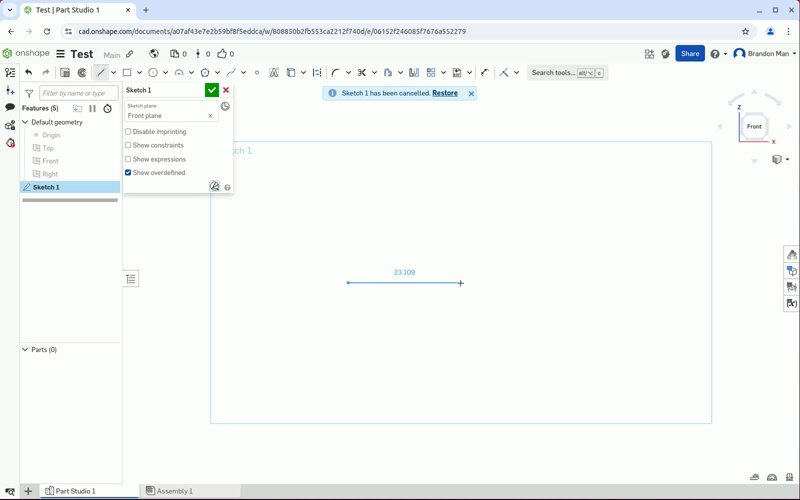
click(460, 282)
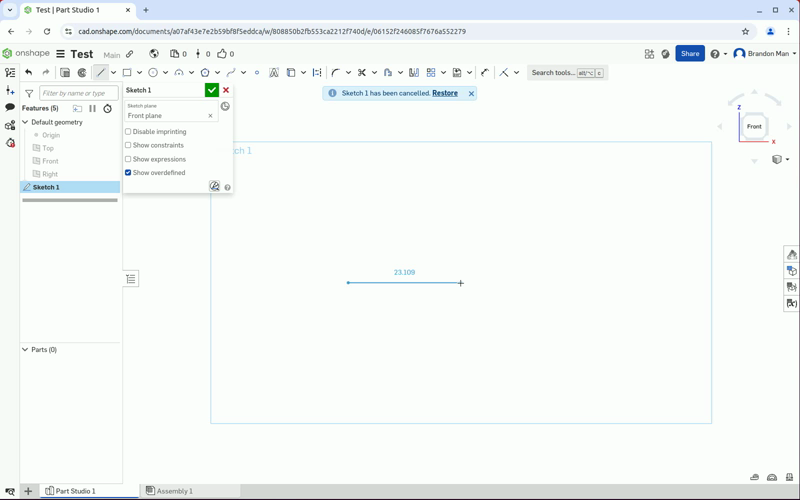
key_up(shift)
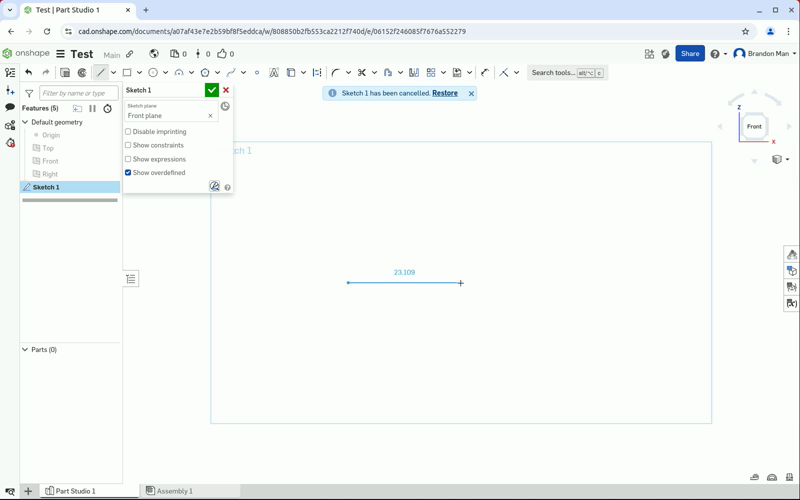
key_down(shift)
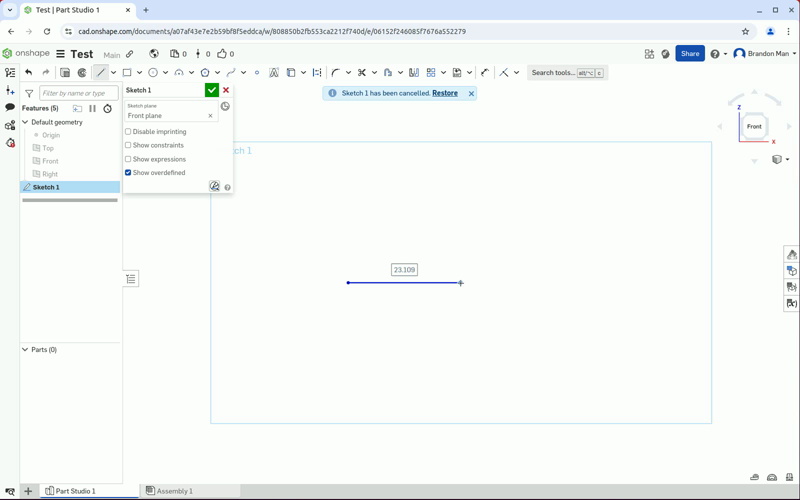
mouse_move(460, 170)
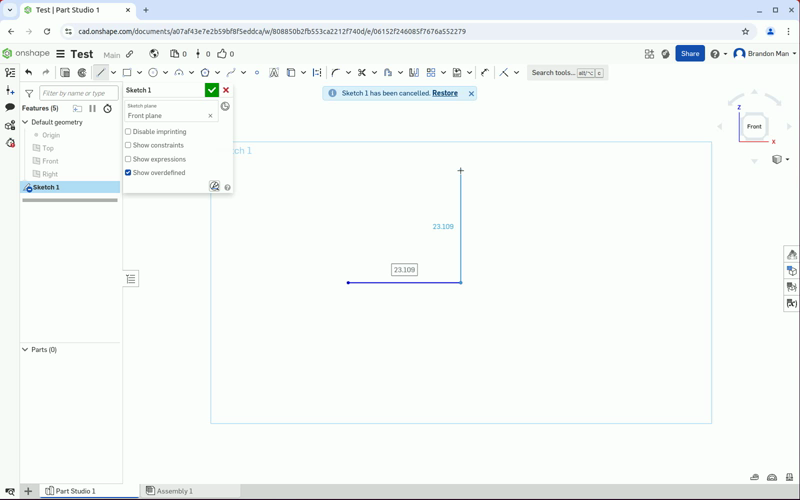
click(460, 170)
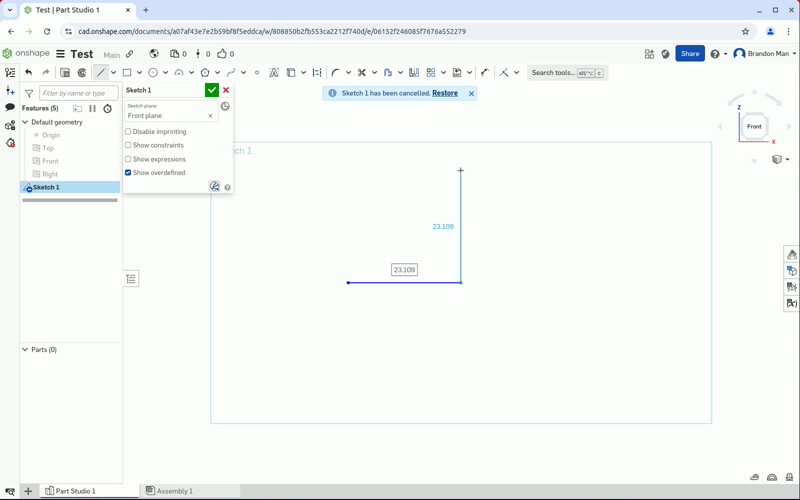
key_up(shift)
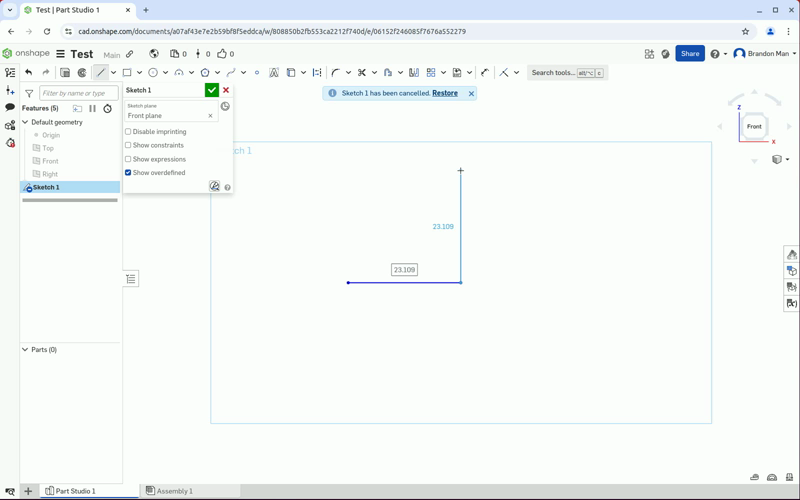
key_down(shift)
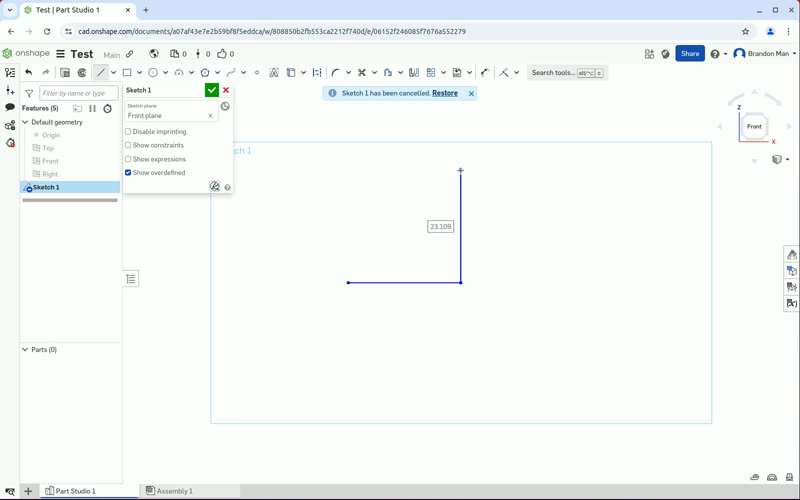
mouse_move(348, 170)
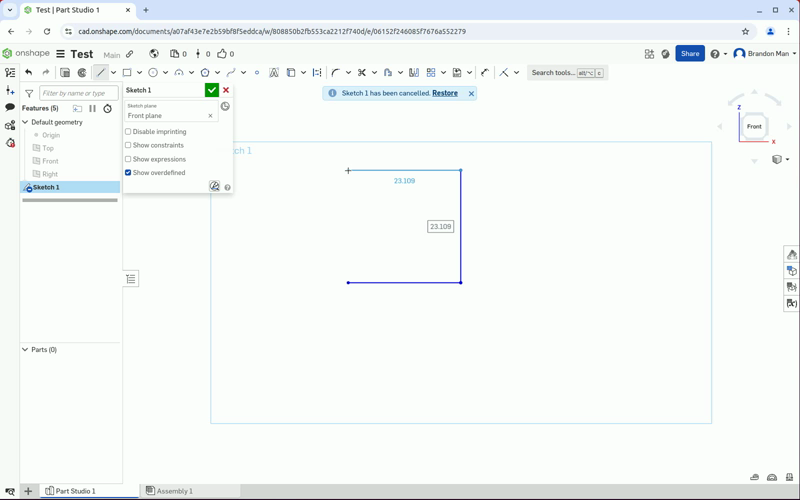
click(348, 170)
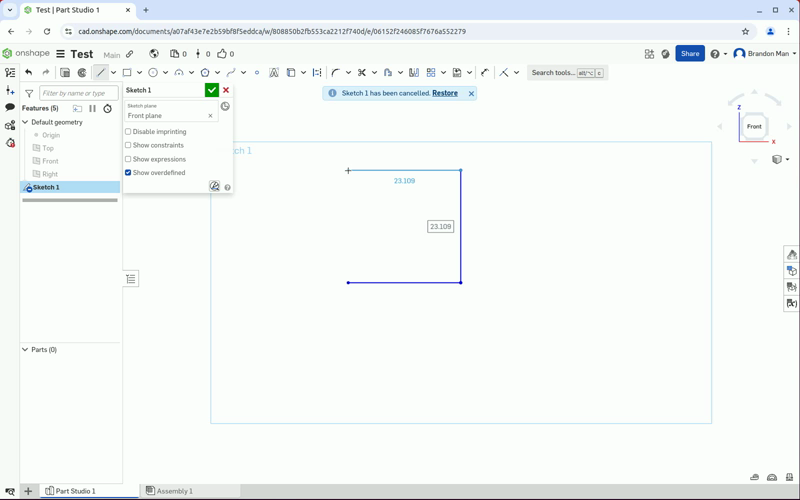
key_up(shift)
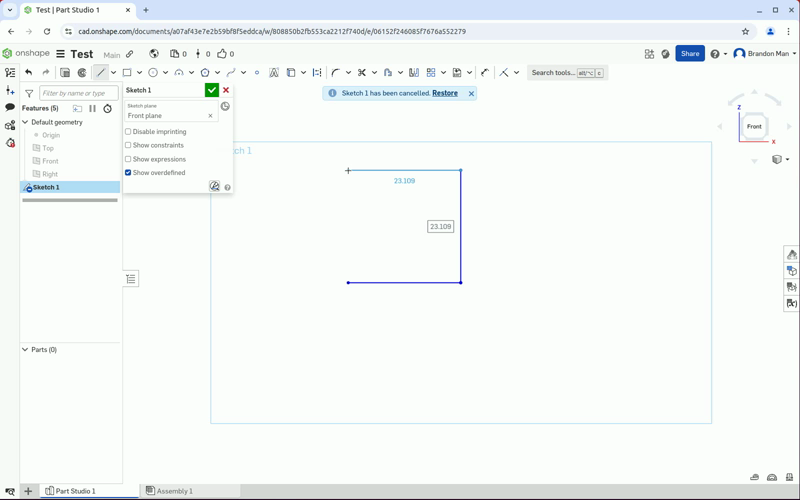
key_down(shift)
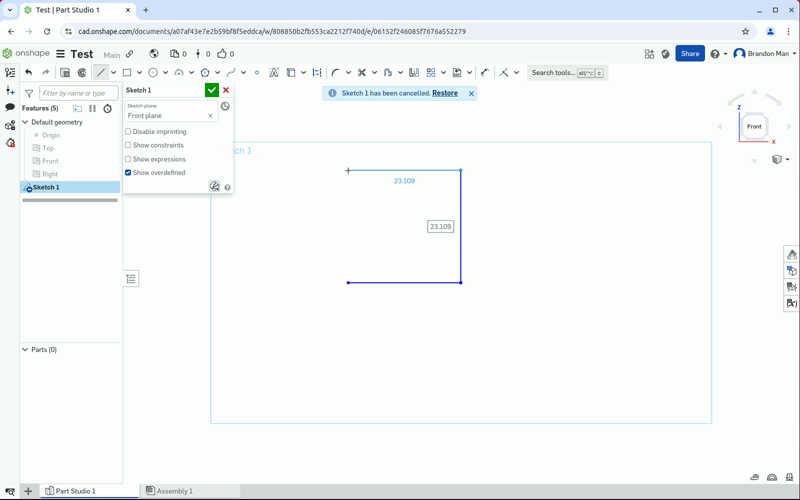
mouse_move(348, 282)
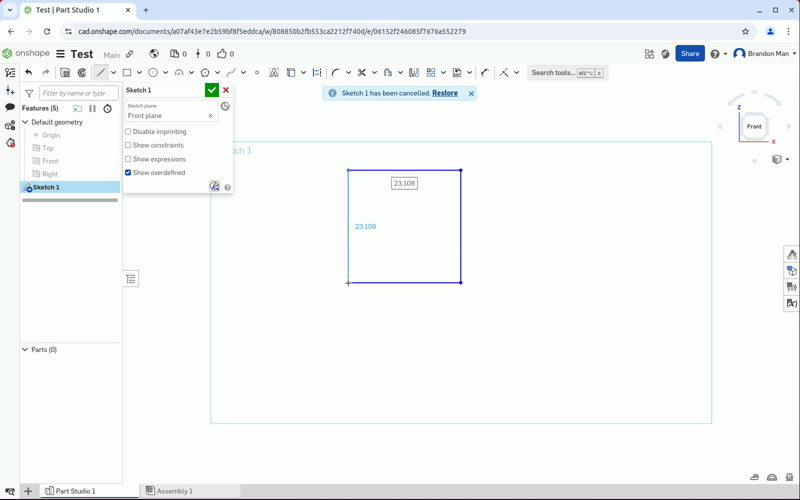
key_up(shift)
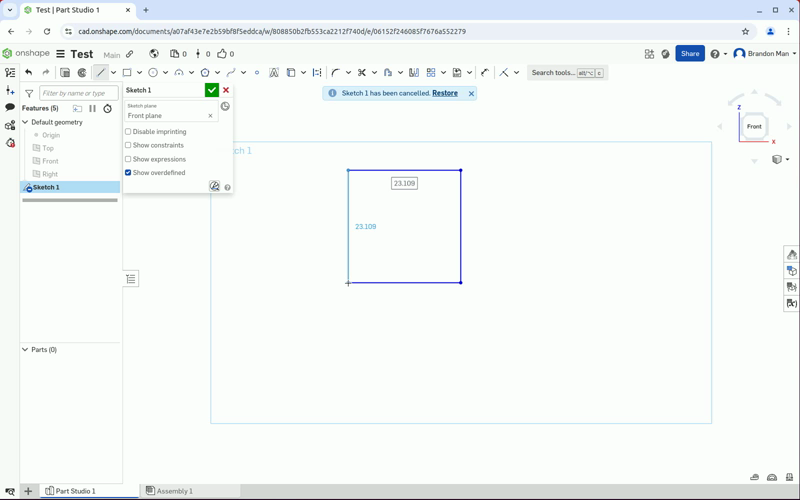
click(348, 282)
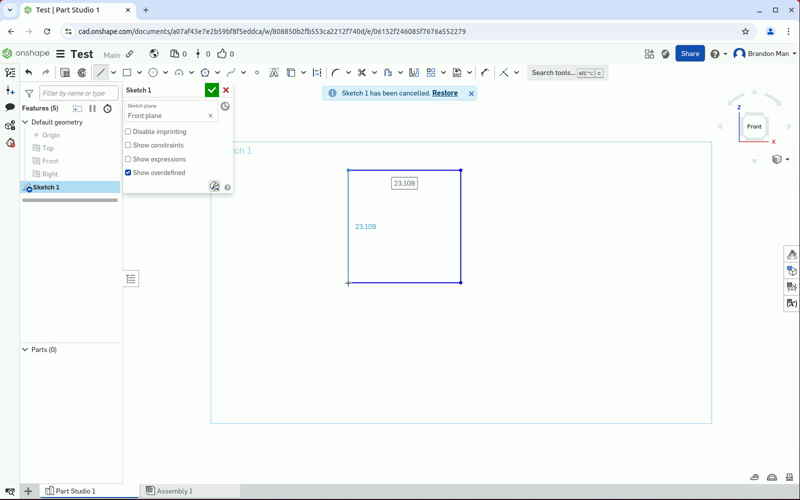
key(esc)
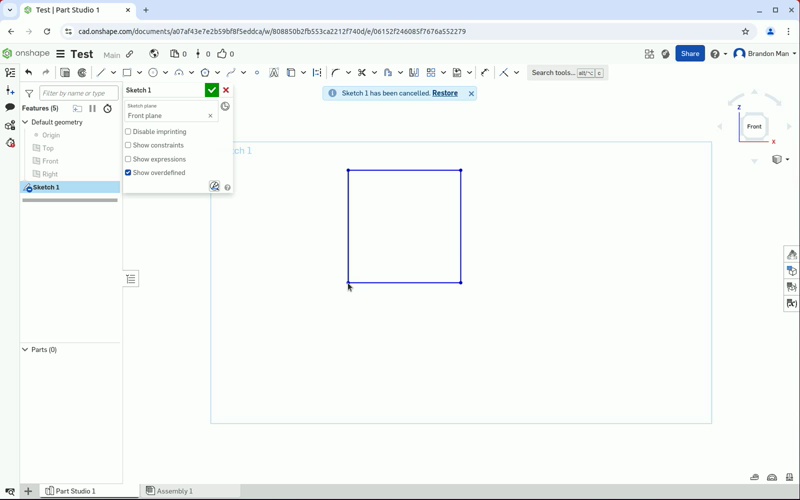
mouse_move(400, 186)
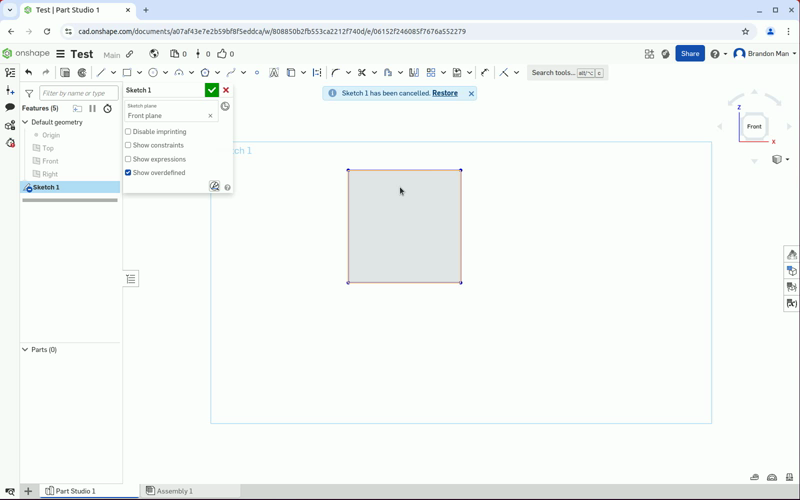
click(400, 186)
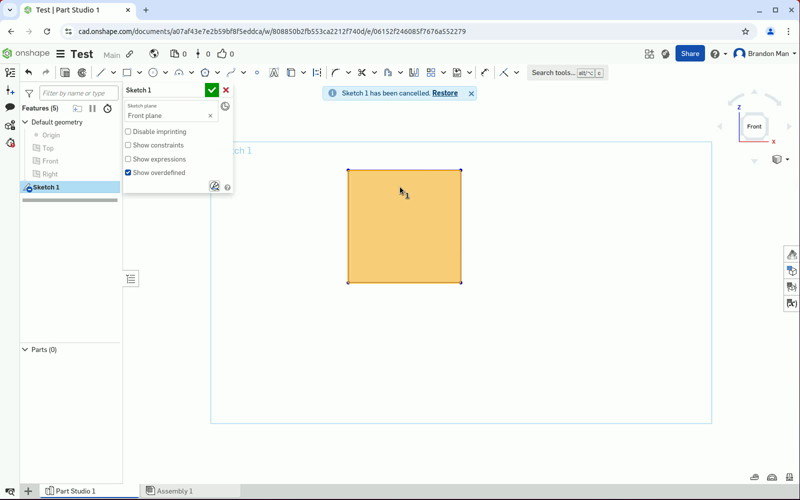
mouse_move(73, 352)
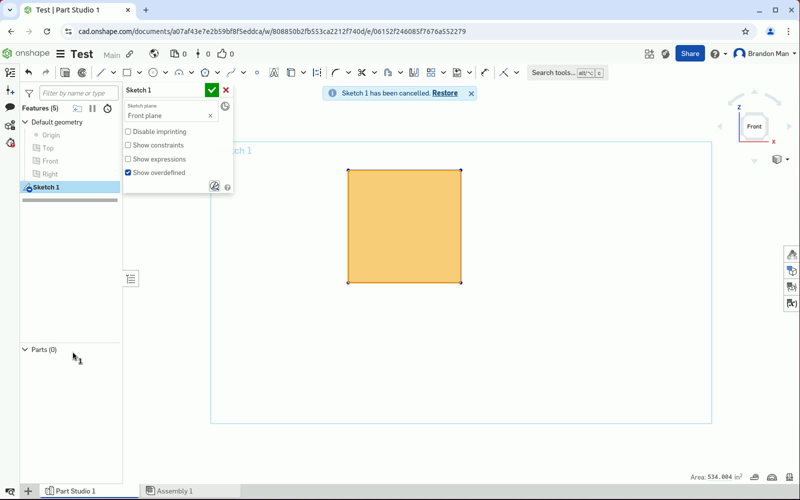
key(shift+y)
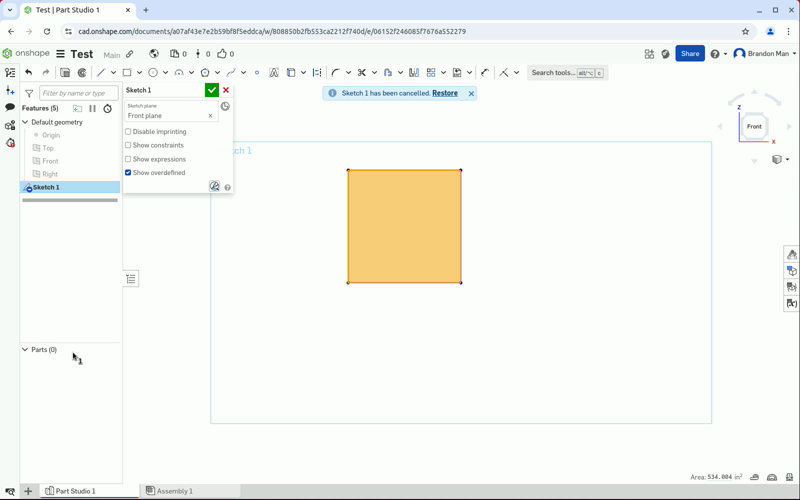
key(shift+e)
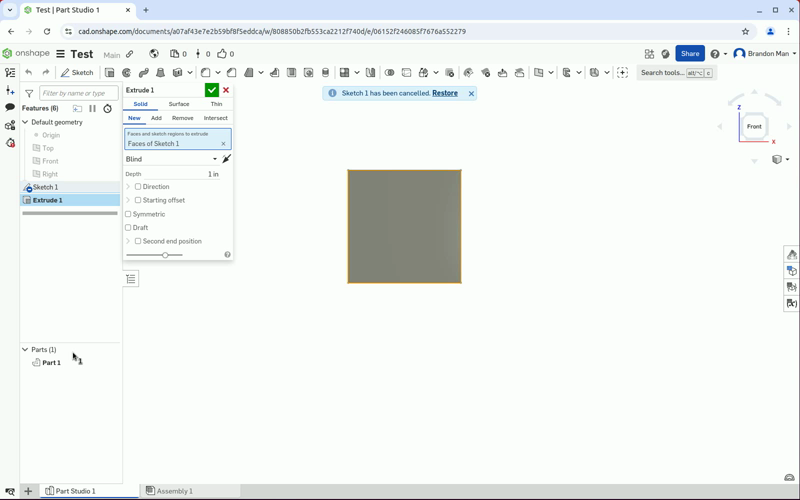
mouse_move(143, 106)
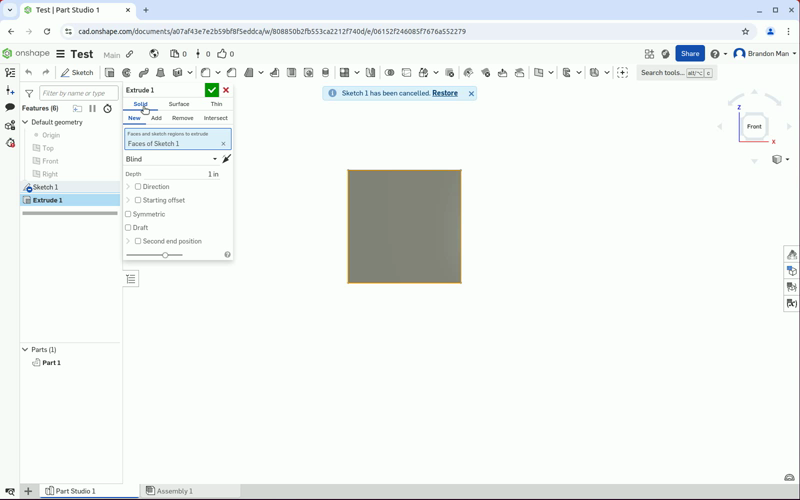
click(143, 106)
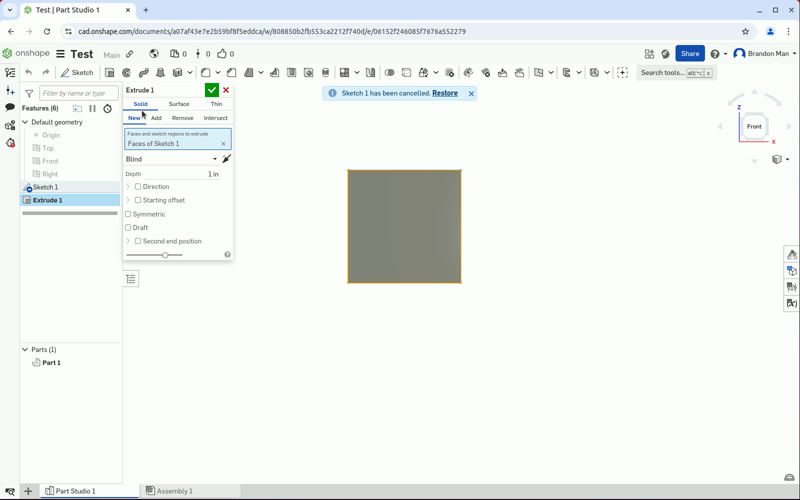
mouse_move(137, 120)
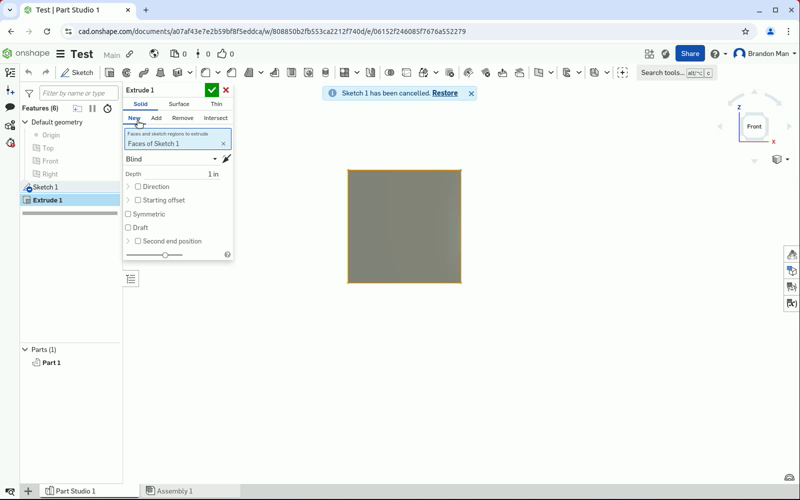
click(137, 120)
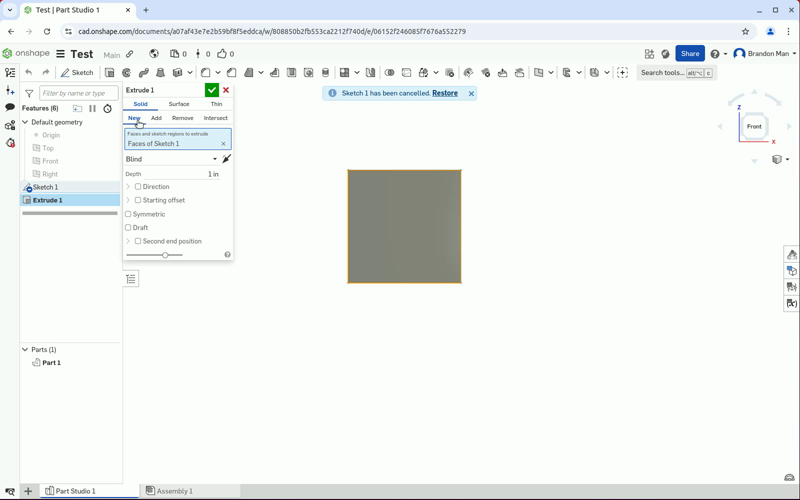
key(tab, 4)
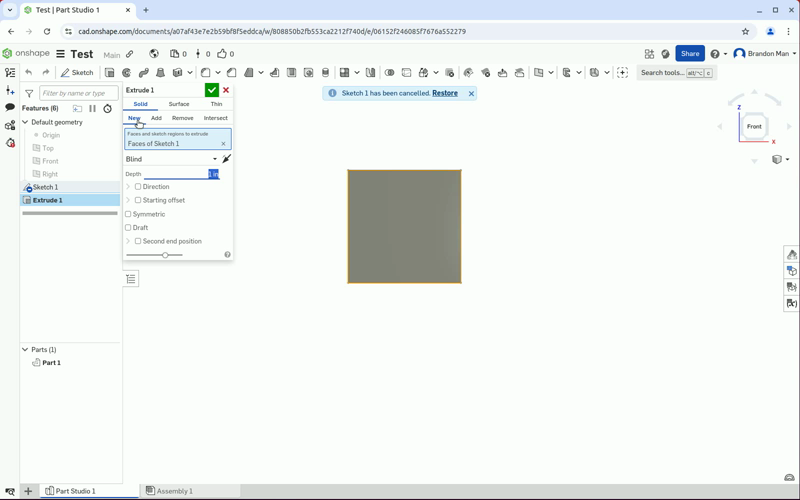
text(23.108)
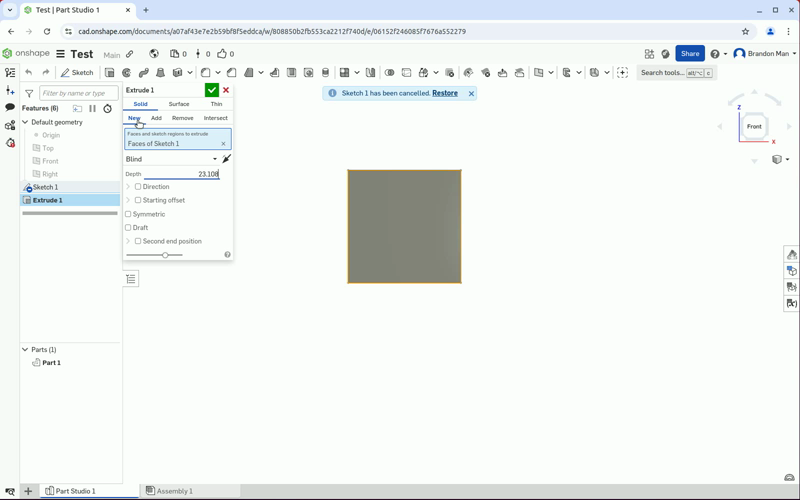
key(enter)
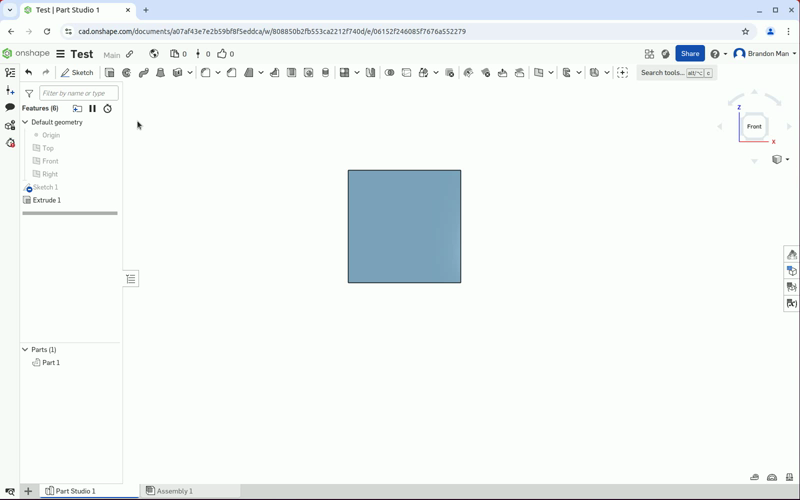
key(shift+h)
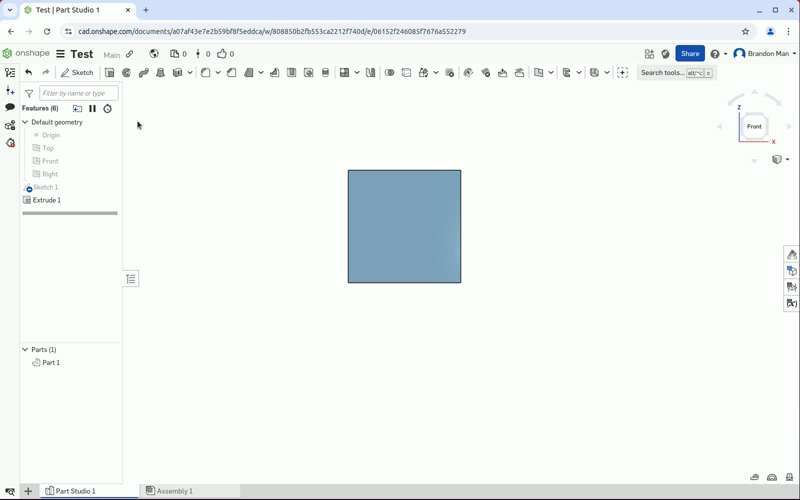
key(shift+h)
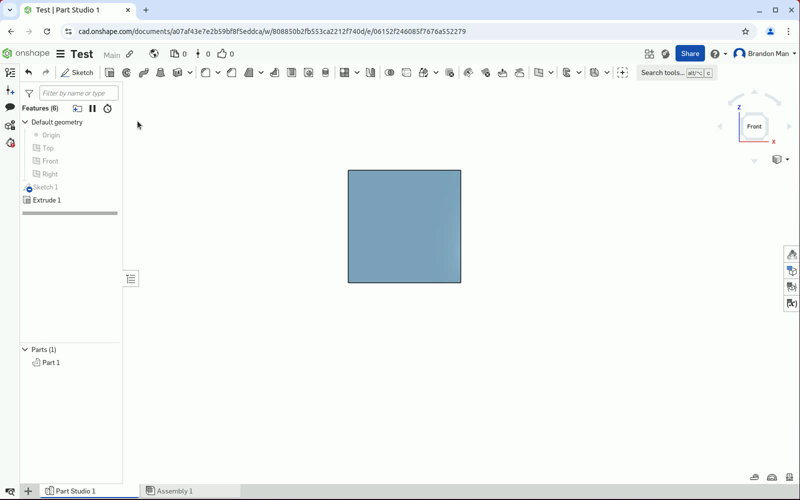
mouse_move(73, 189)
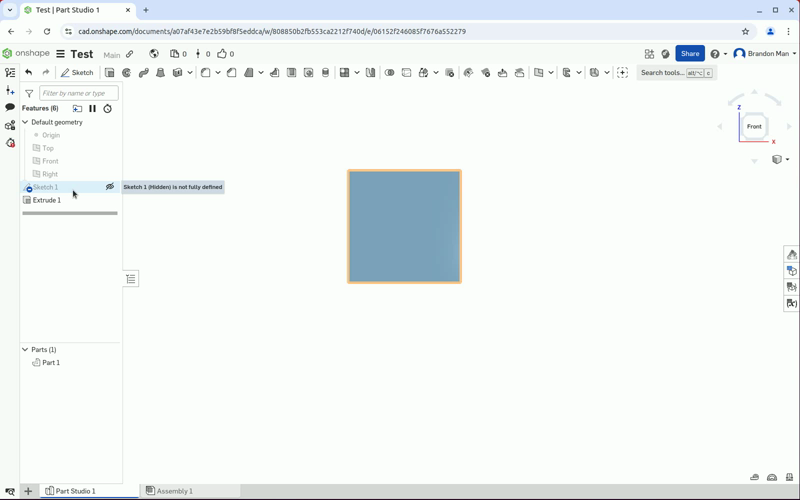
click(73, 189)
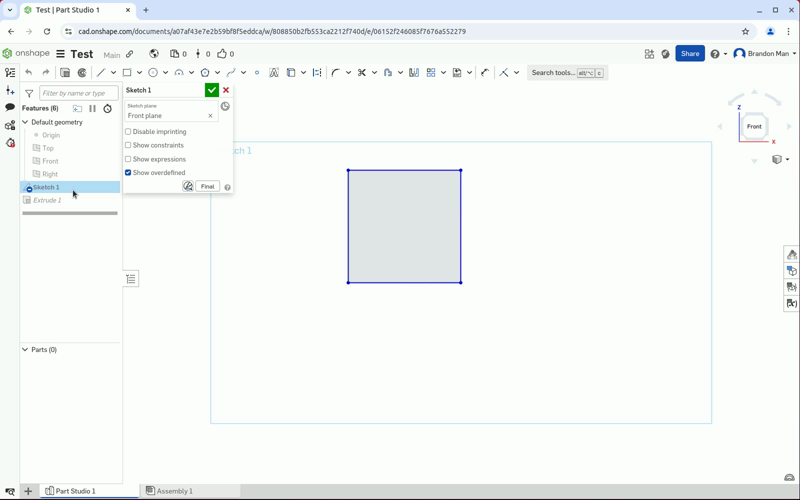
mouse_move(229, 92)
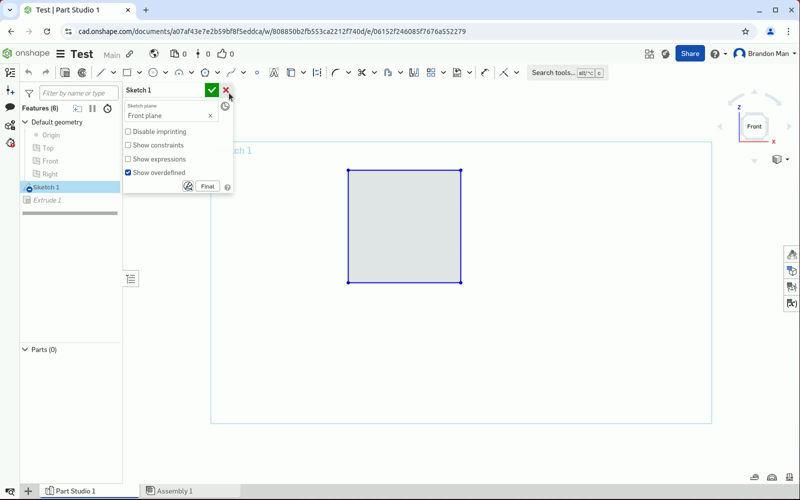
click(229, 92)
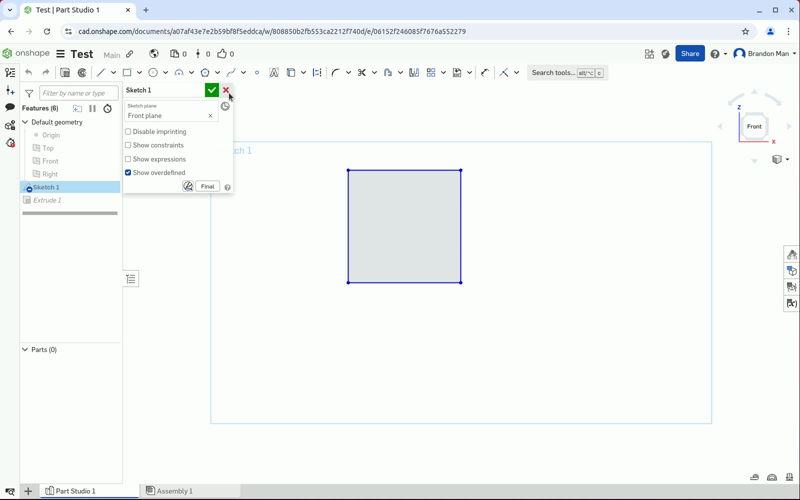
key(shift+s)
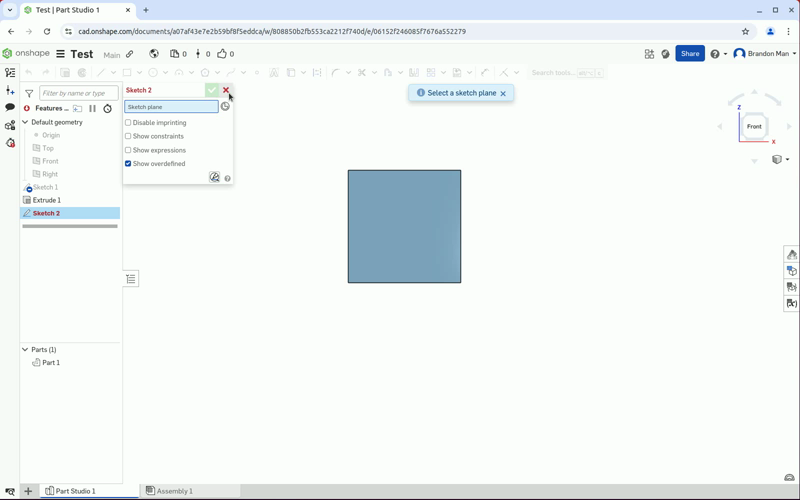
mouse_move(73, 163)
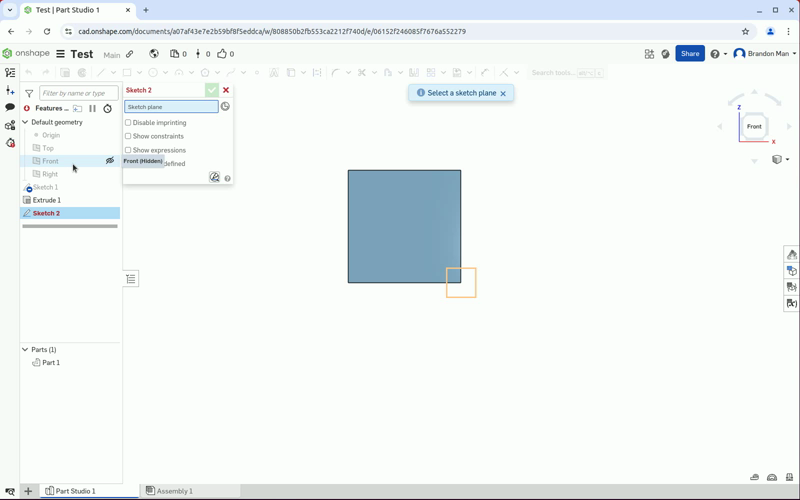
click(73, 163)
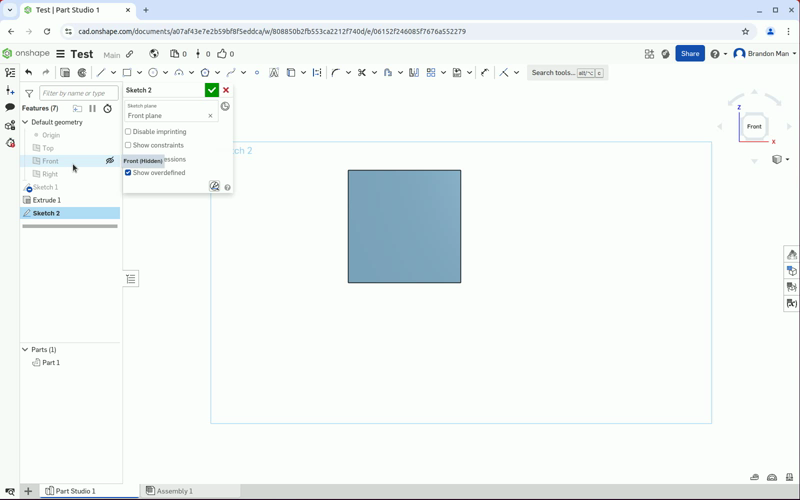
mouse_move(73, 352)
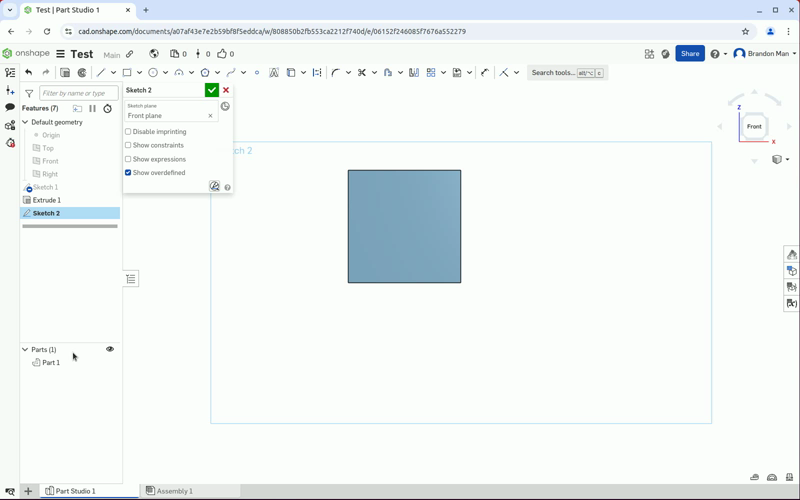
key(y)
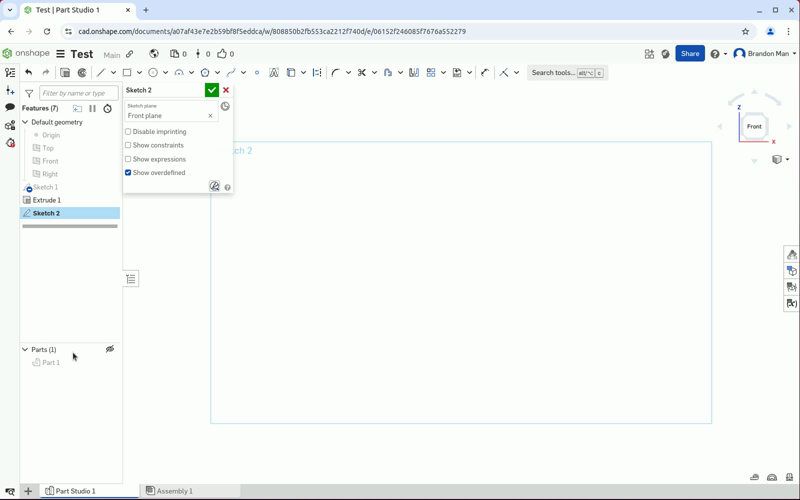
key(l)
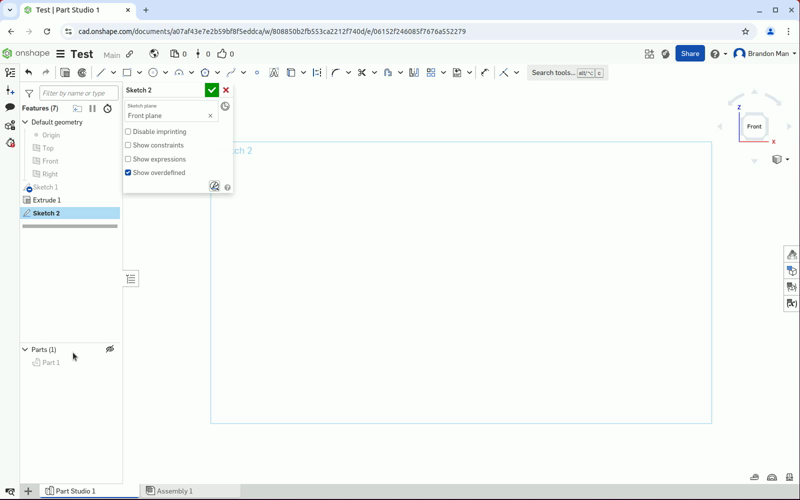
key_down(shift)
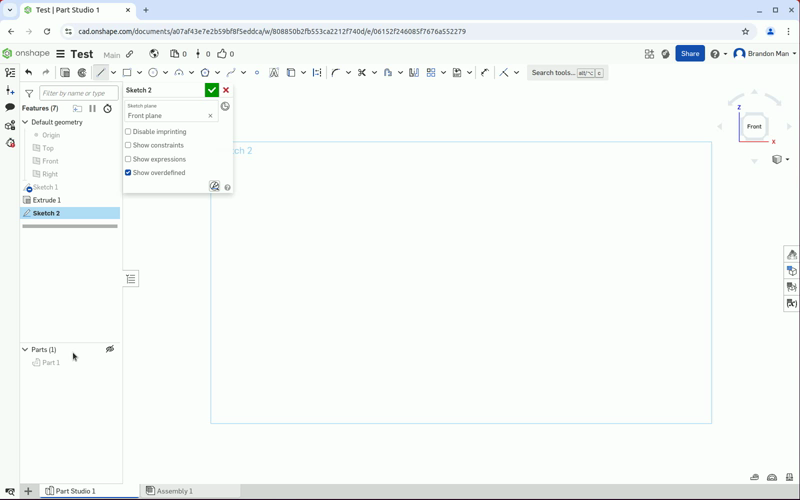
mouse_move(348, 282)
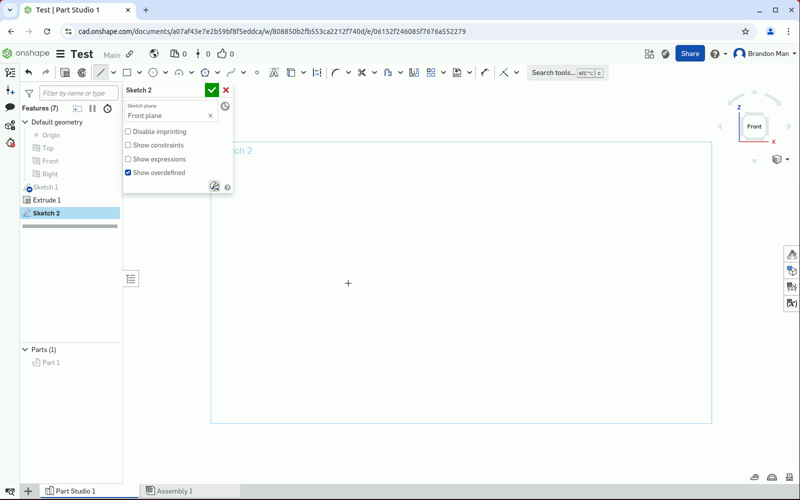
click(348, 282)
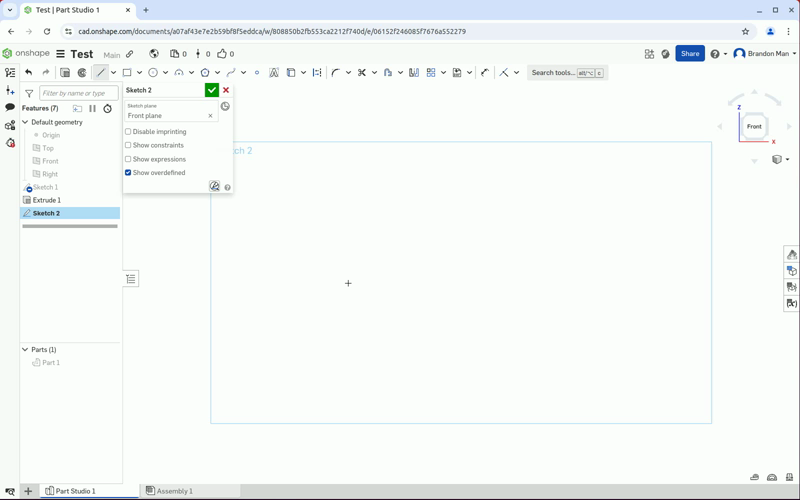
key_up(shift)
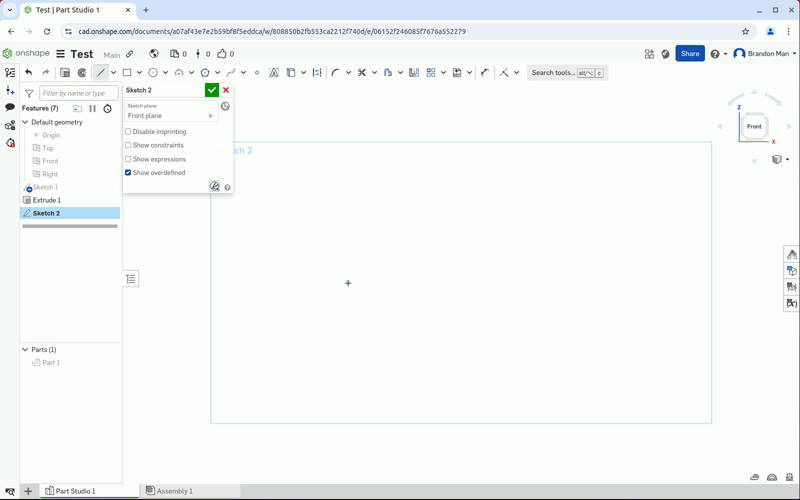
key_down(shift)
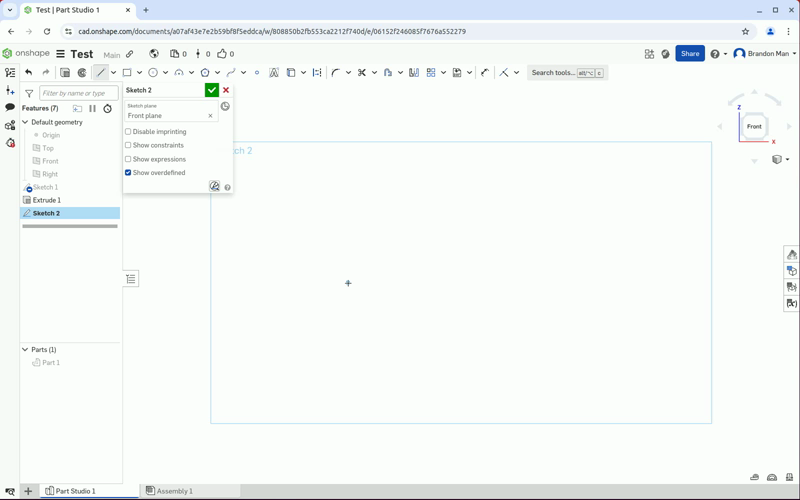
mouse_move(460, 282)
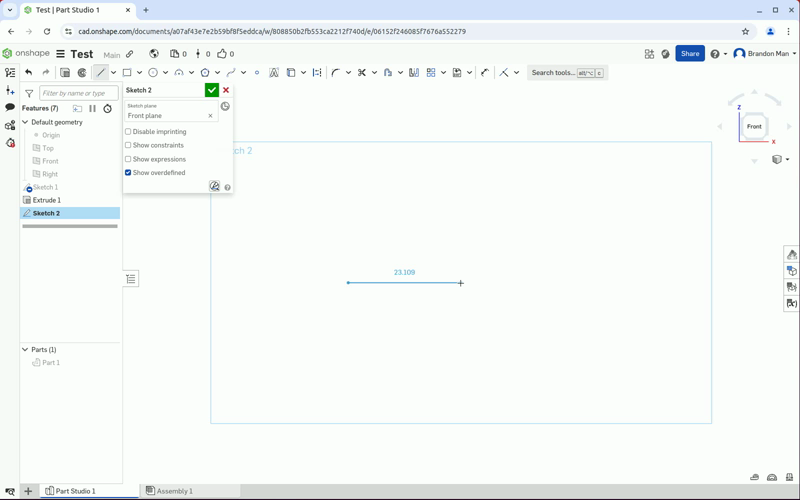
click(460, 282)
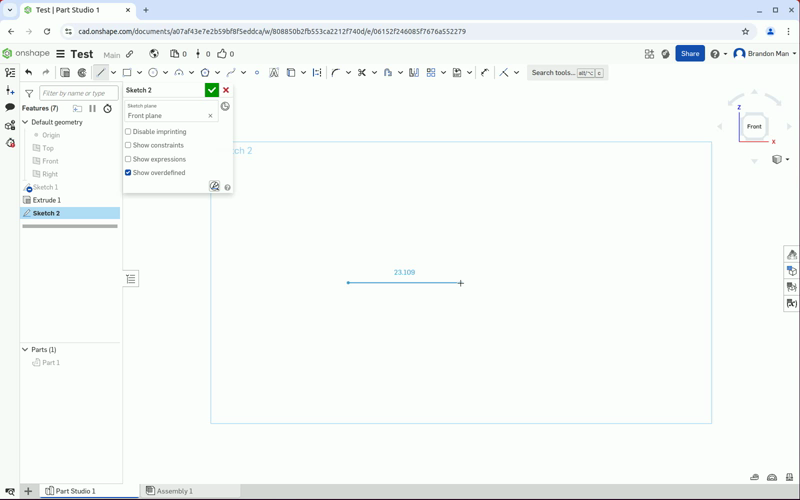
key_up(shift)
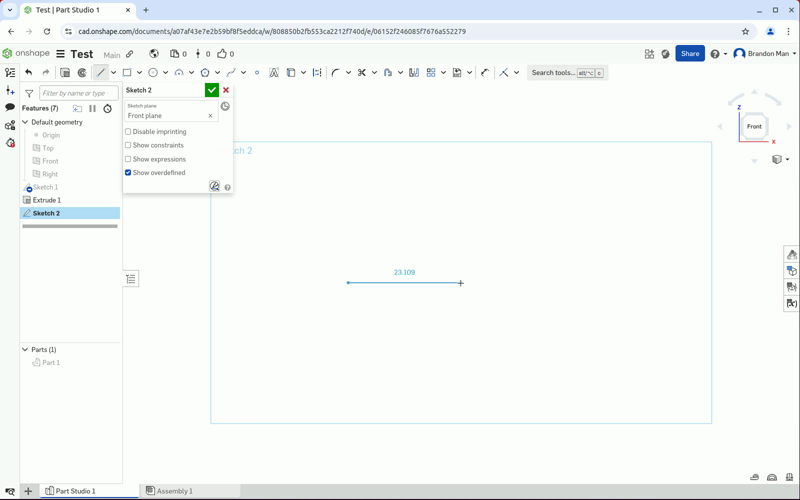
key_down(shift)
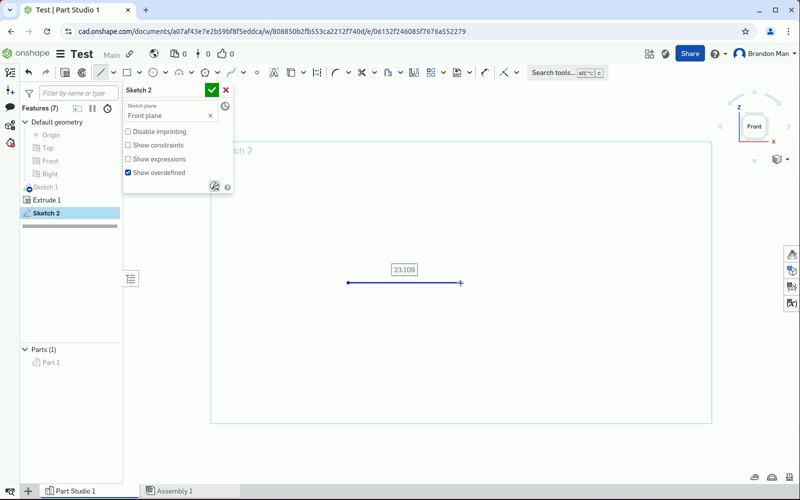
mouse_move(460, 170)
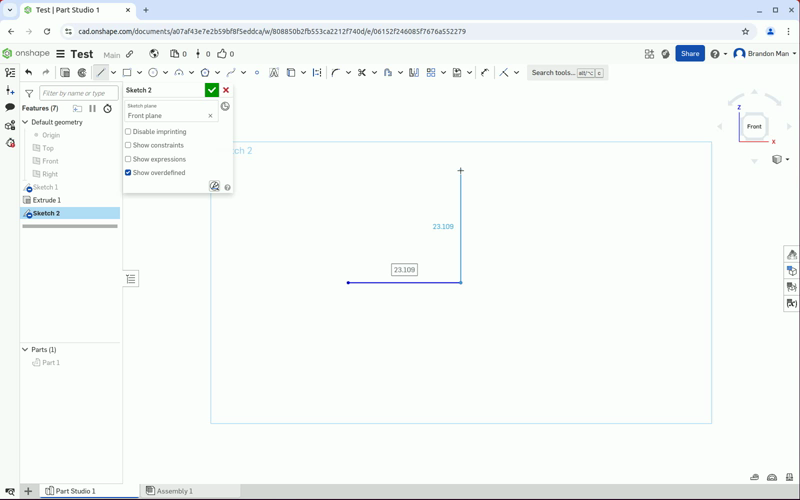
click(460, 170)
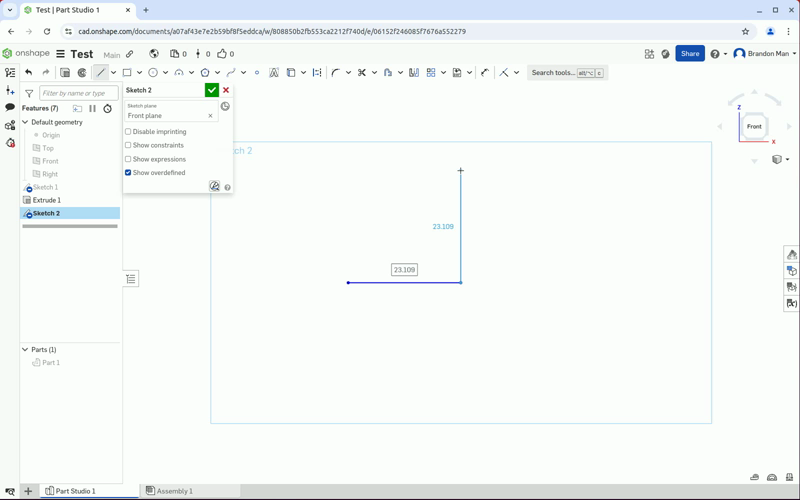
key_up(shift)
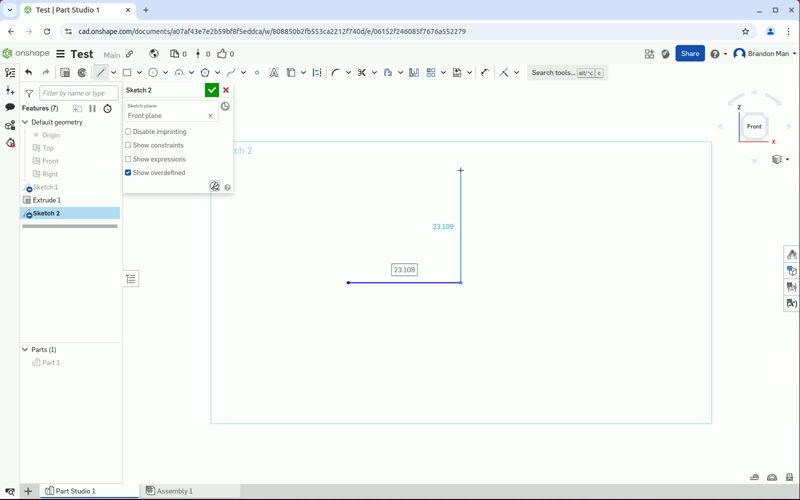
key_down(shift)
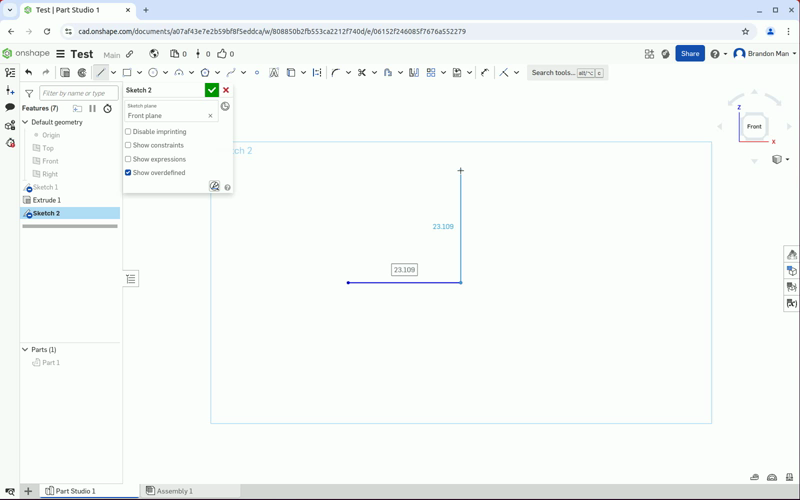
mouse_move(348, 170)
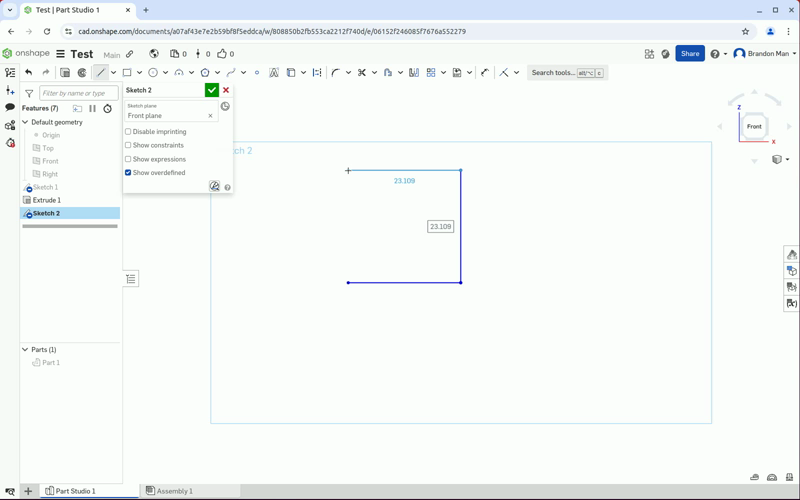
click(348, 170)
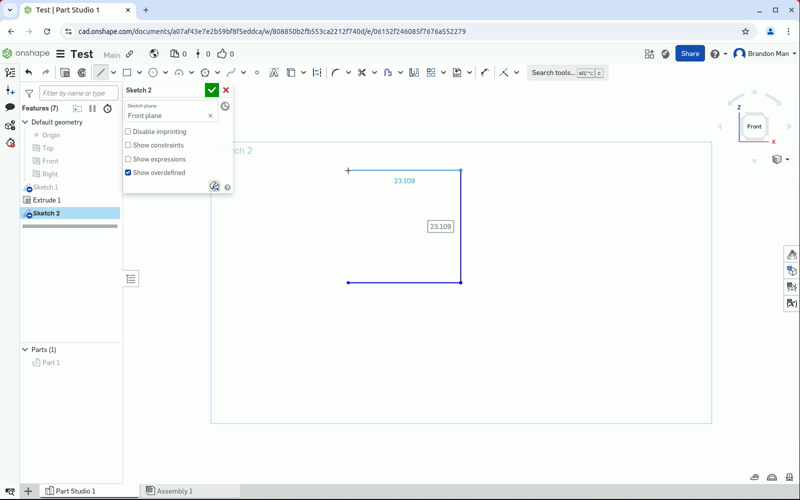
key_up(shift)
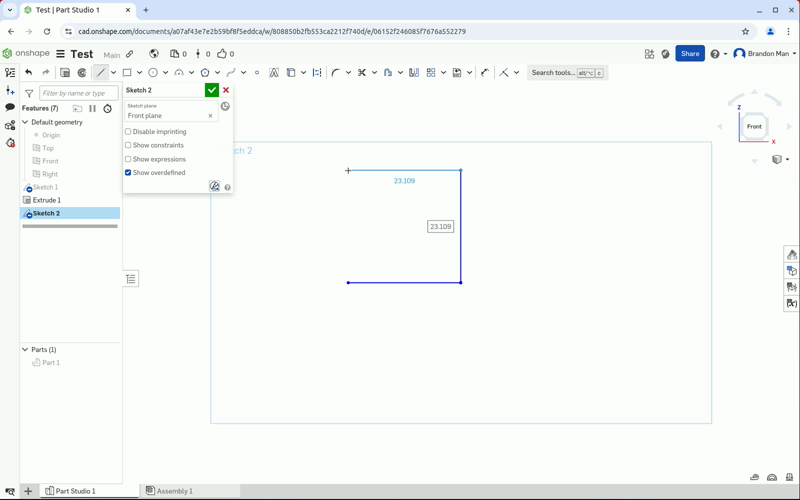
key_down(shift)
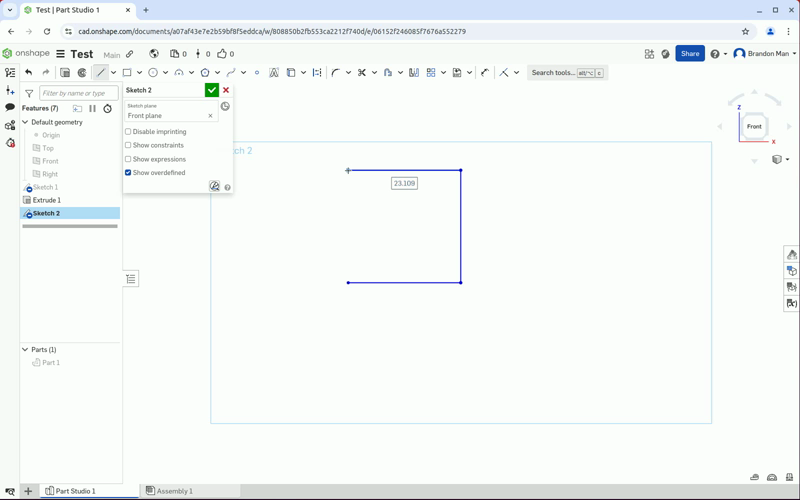
mouse_move(348, 282)
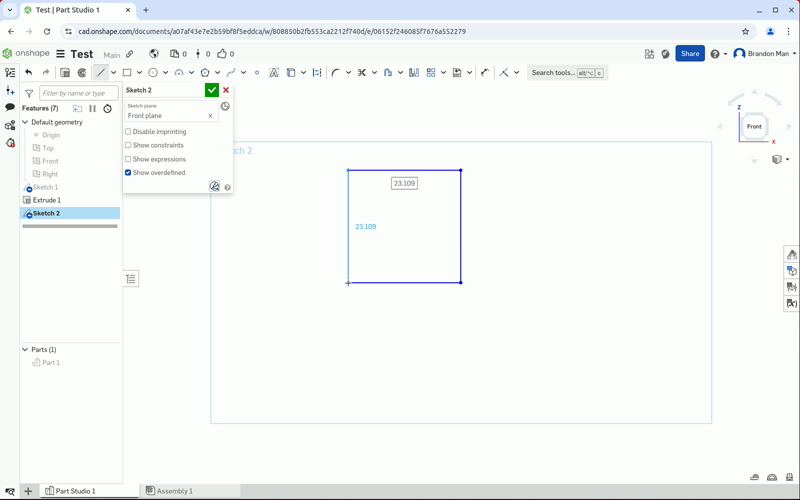
key_up(shift)
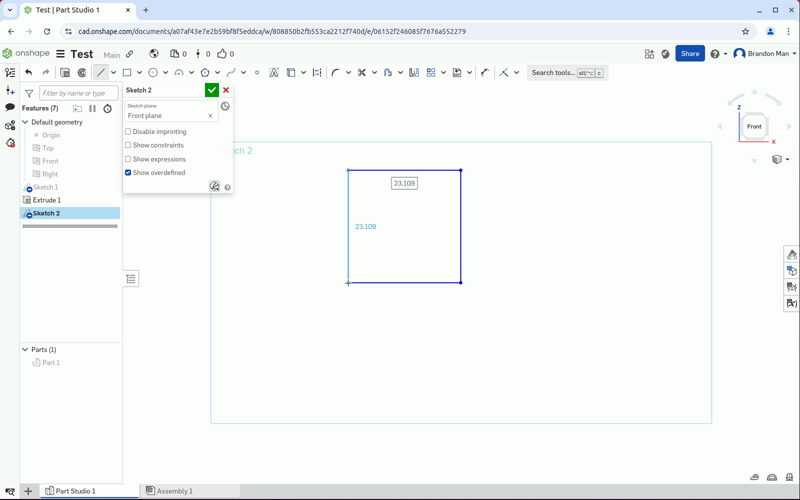
click(348, 282)
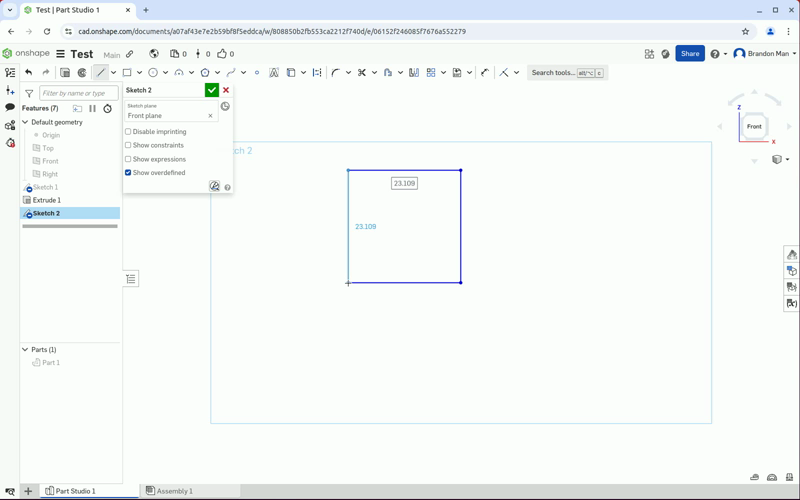
key(esc)
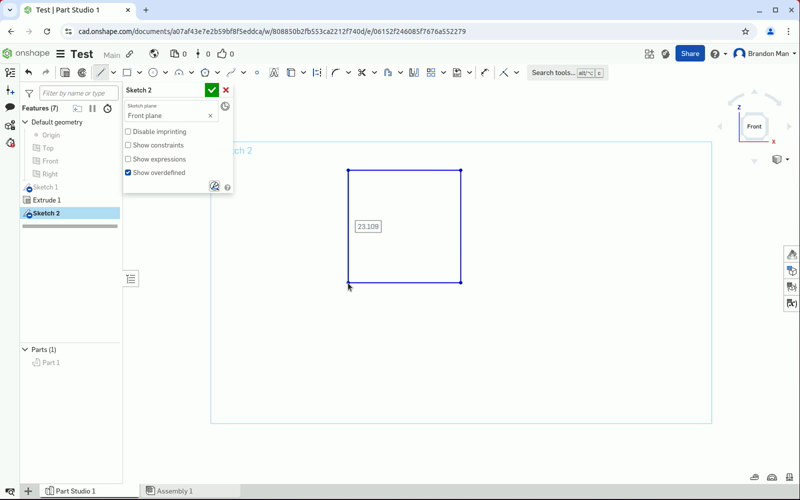
mouse_move(424, 206)
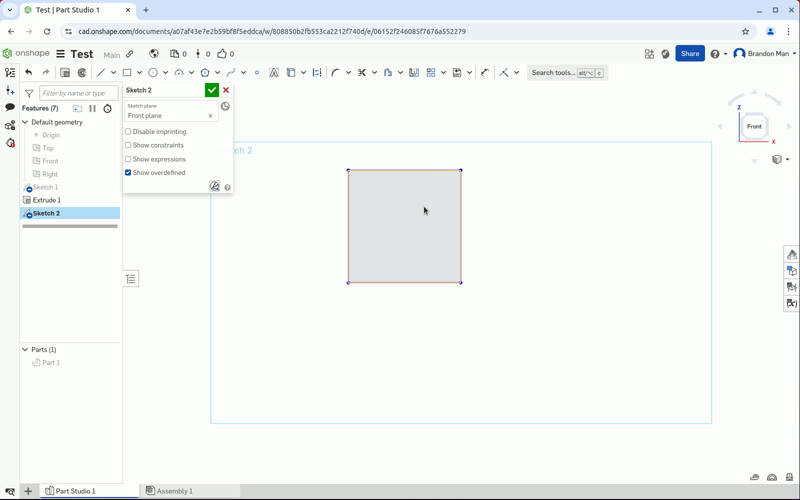
click(424, 206)
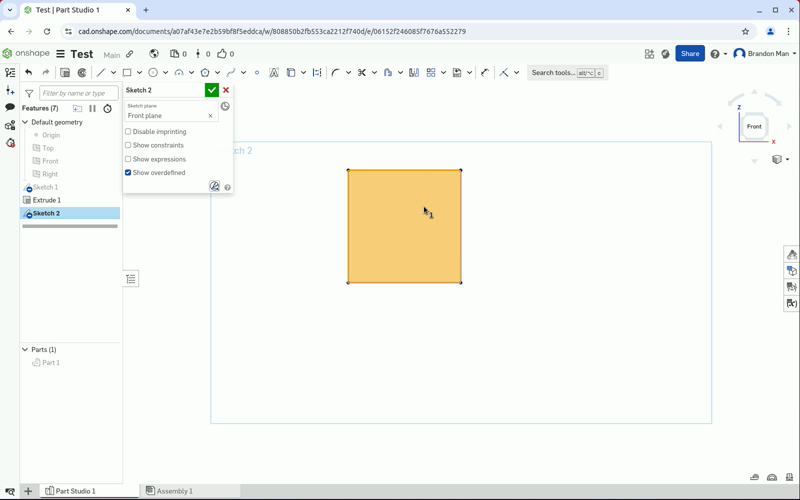
mouse_move(73, 352)
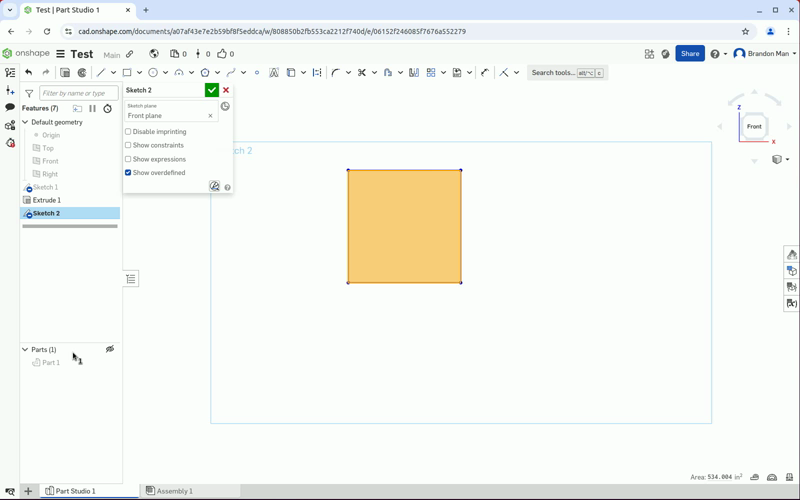
key(shift+y)
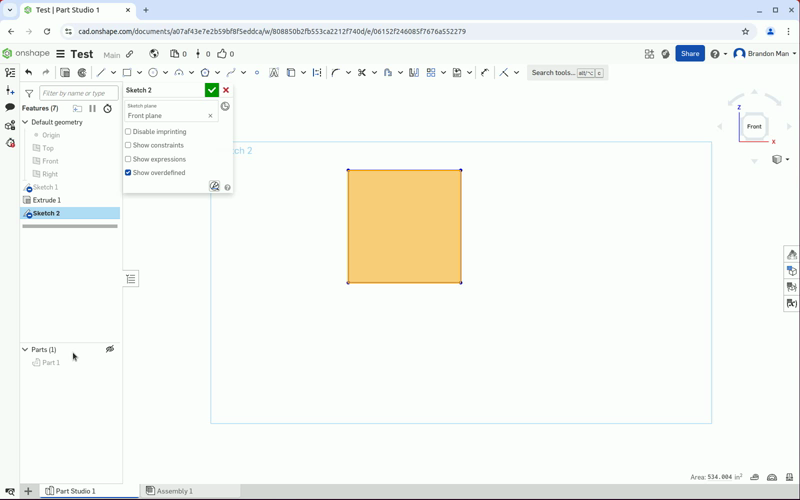
key(shift+e)
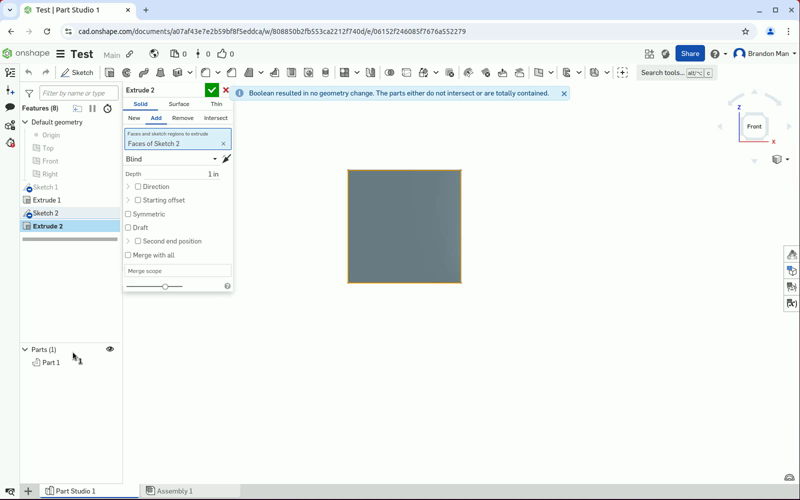
mouse_move(143, 106)
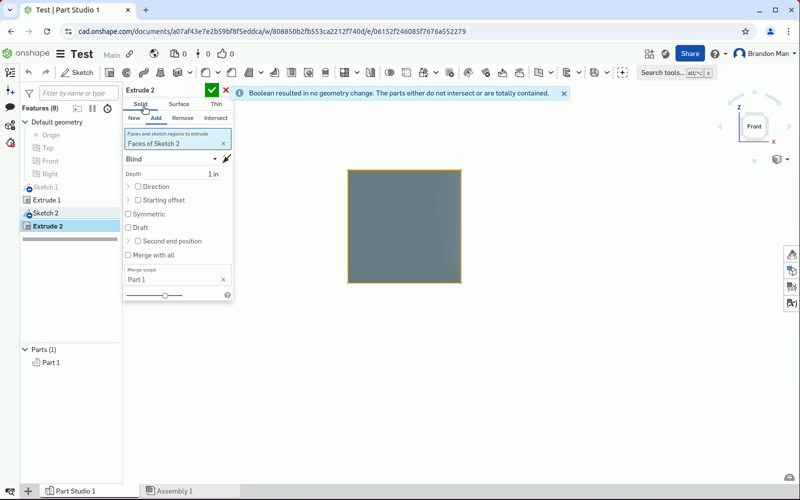
click(143, 106)
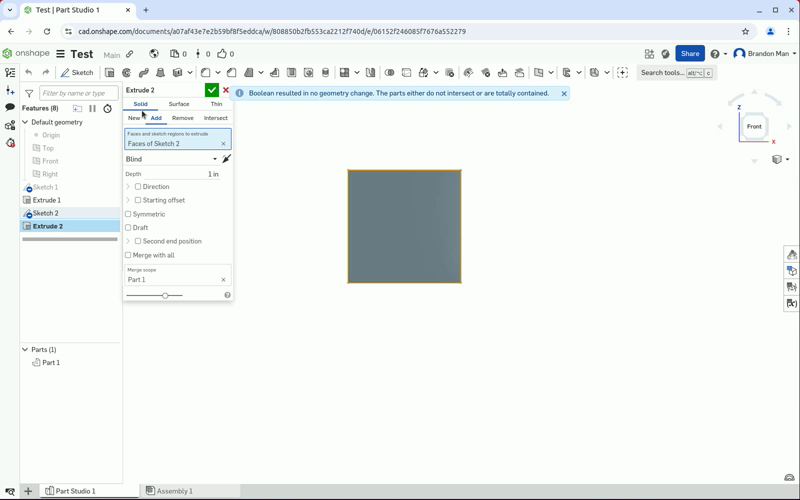
mouse_move(137, 120)
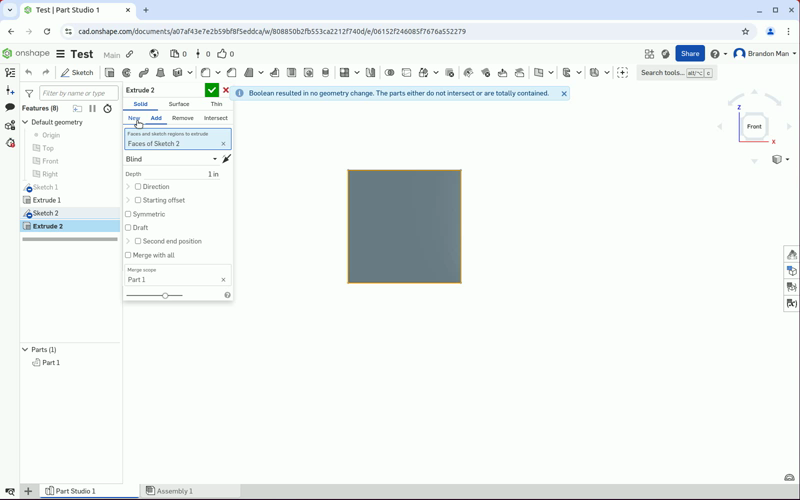
click(137, 120)
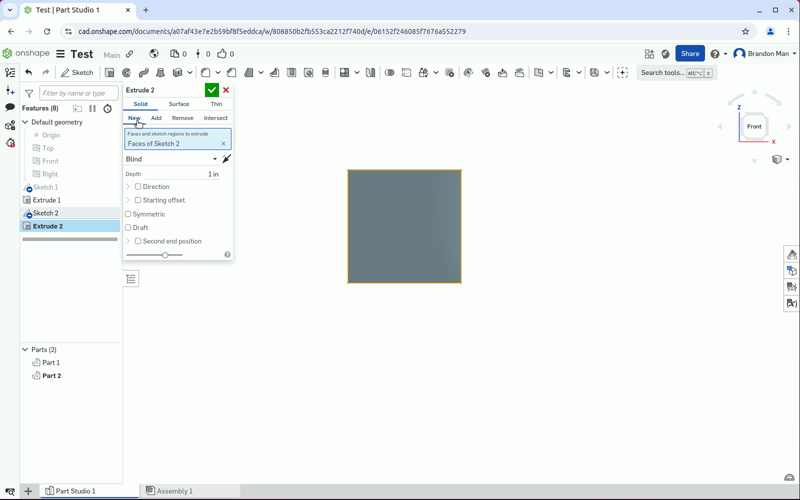
key(tab, 4)
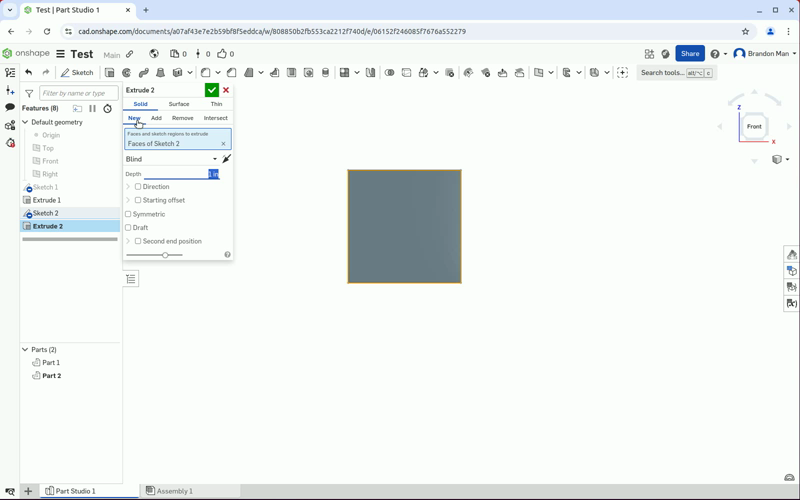
text(23.108)
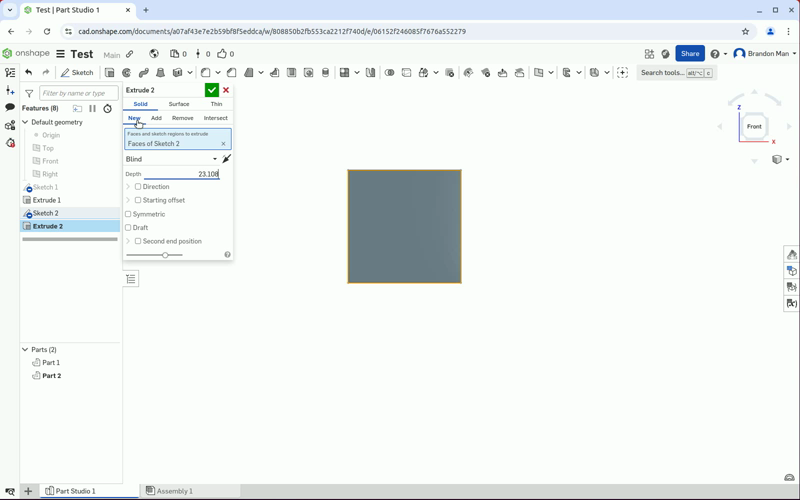
key(enter)
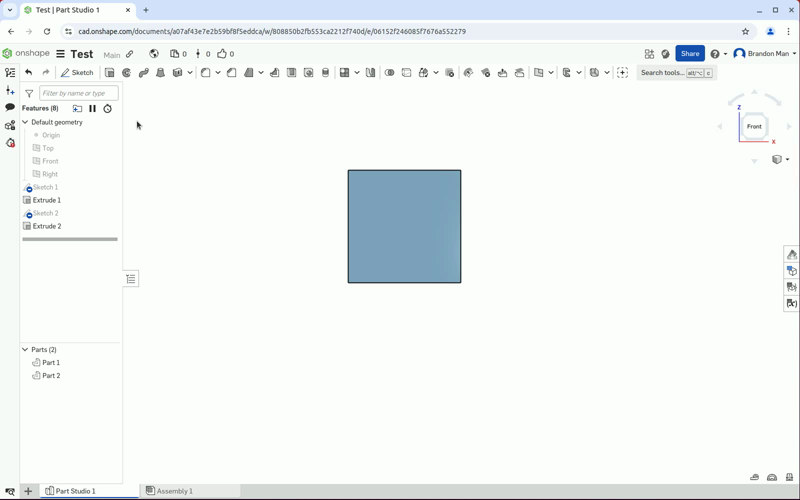
key(shift+h)
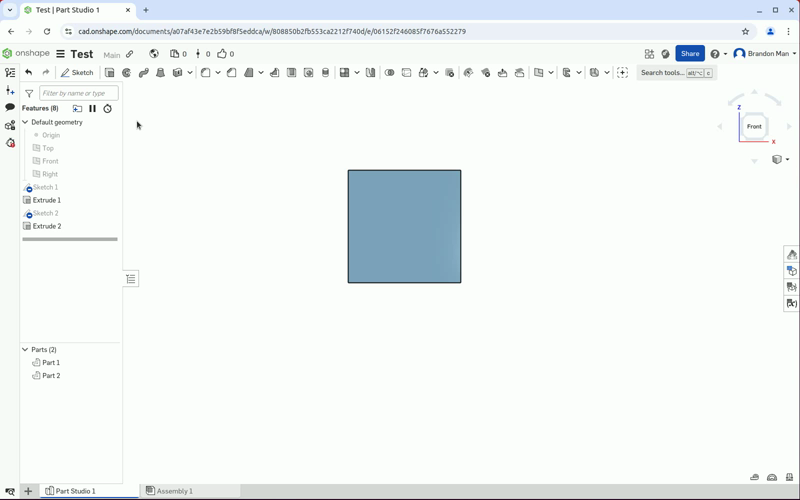
key(shift+h)
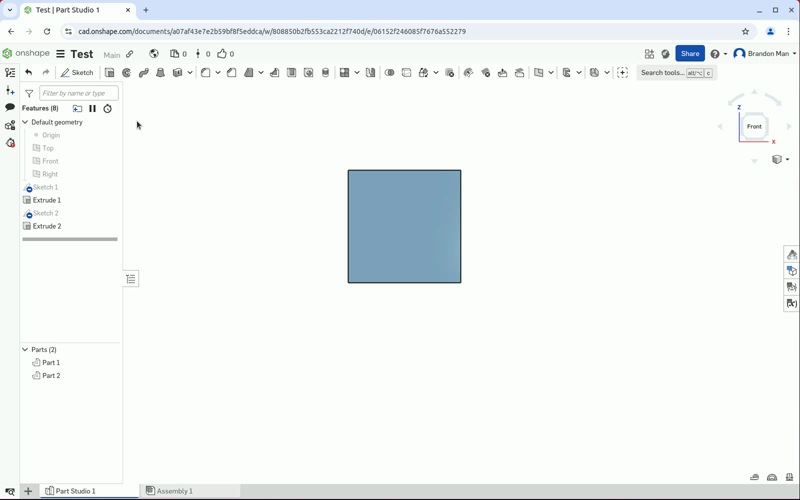
mouse_move(73, 189)
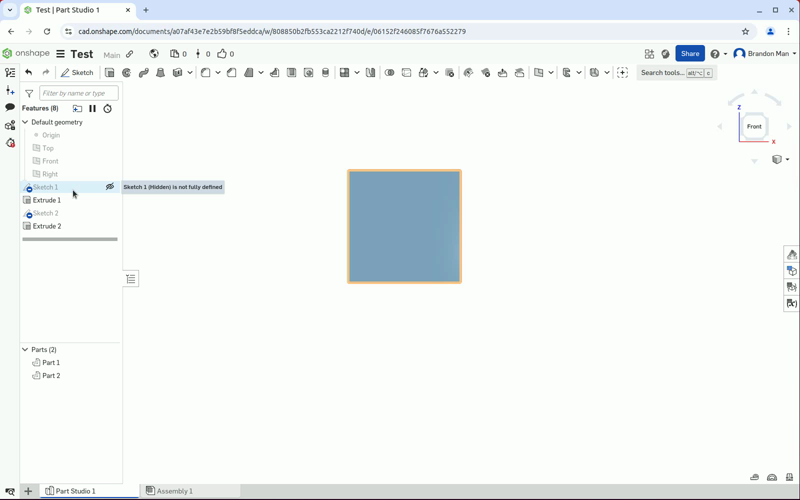
click(73, 189)
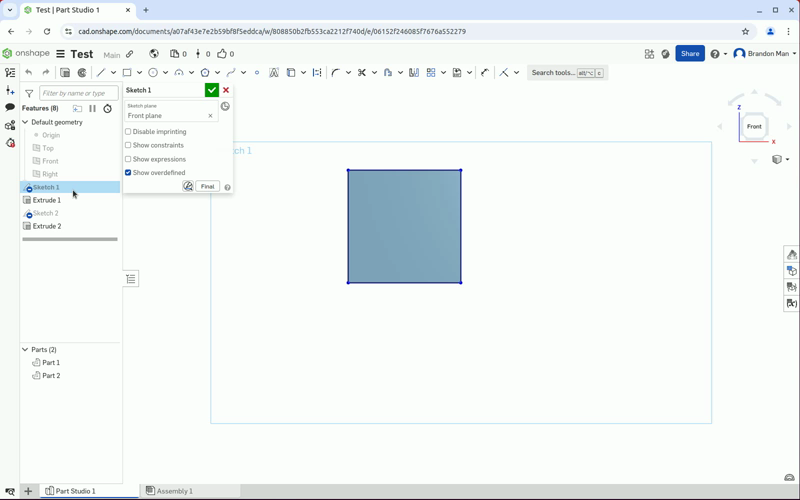
mouse_move(229, 92)
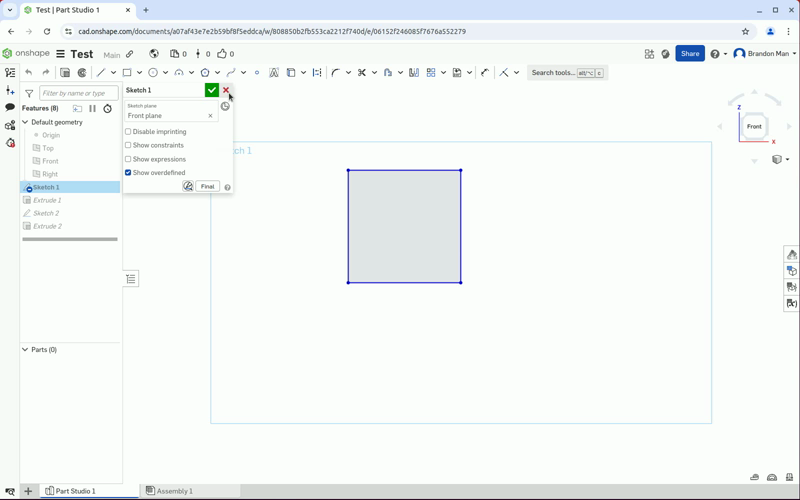
click(229, 92)
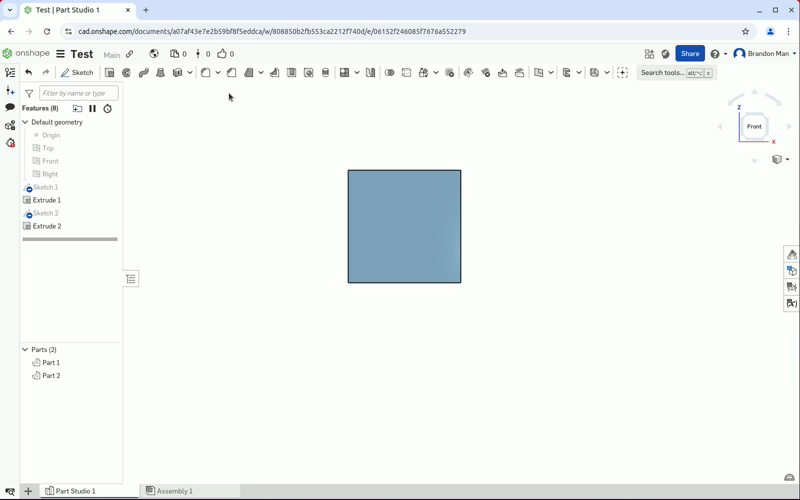
mouse_move(73, 352)
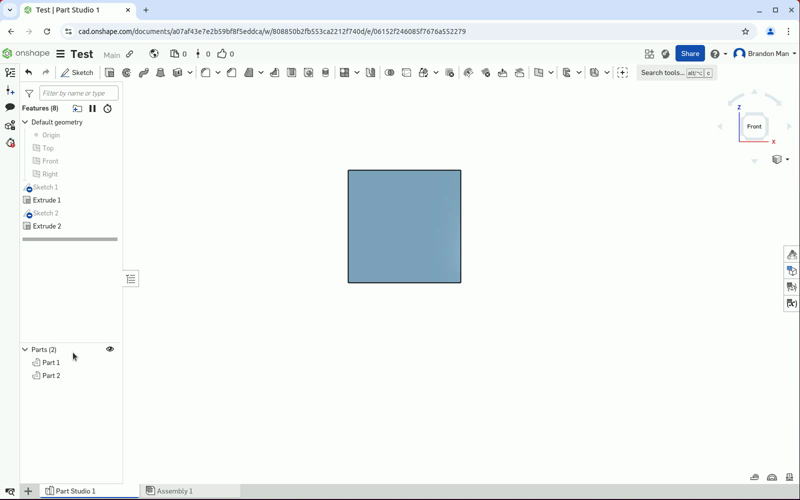
key(y)
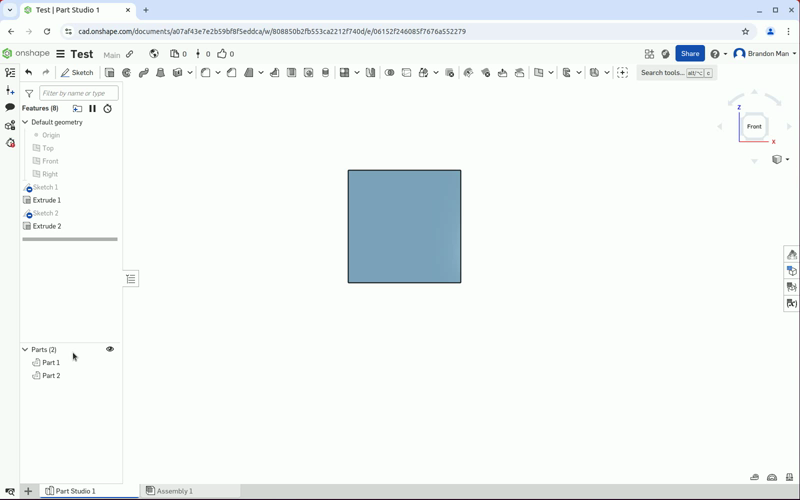
key(shift+p)
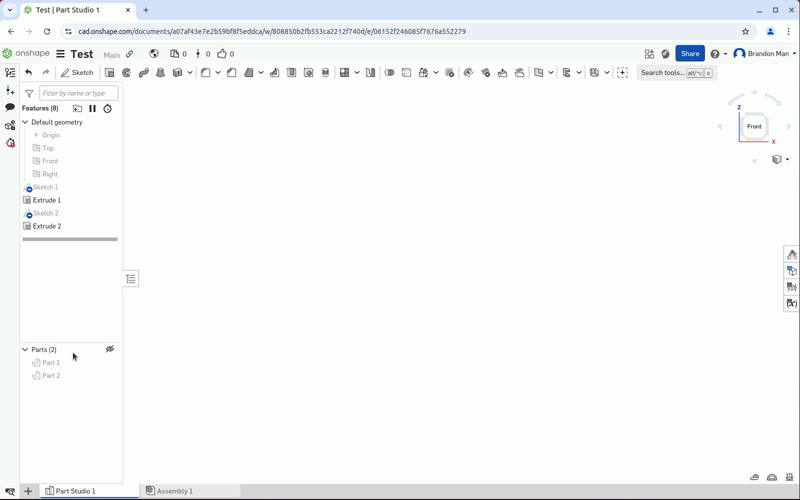
key(space)
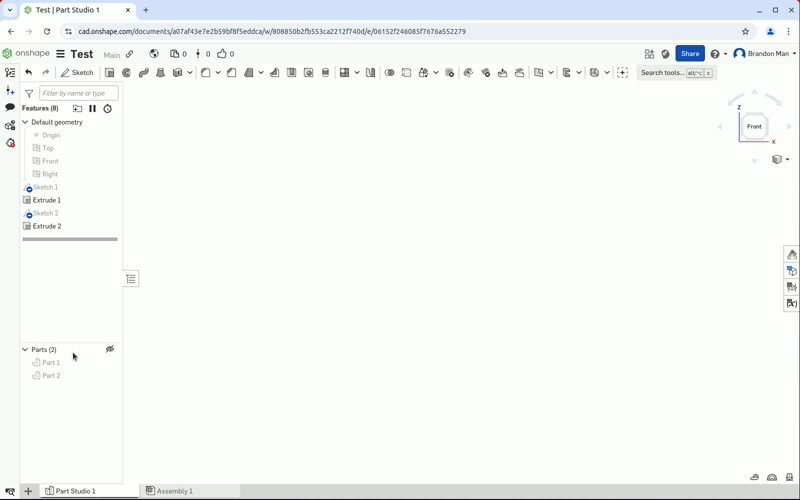
key_down(shift)
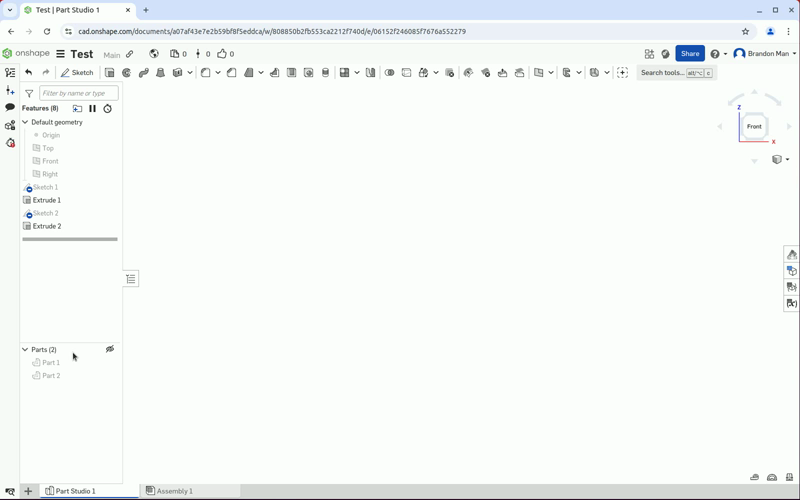
key(down)
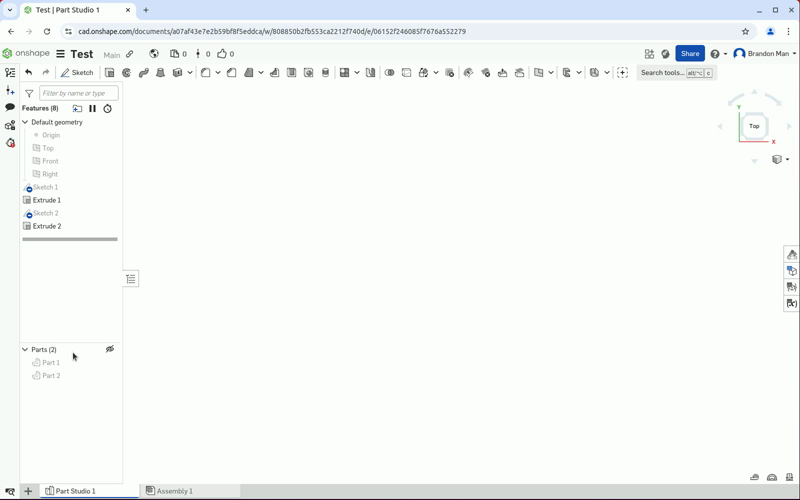
key_up(shift)
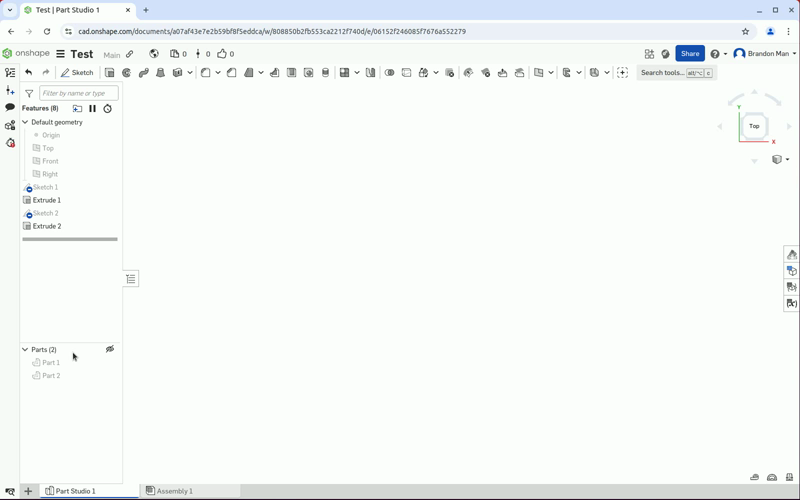
mouse_move(73, 352)
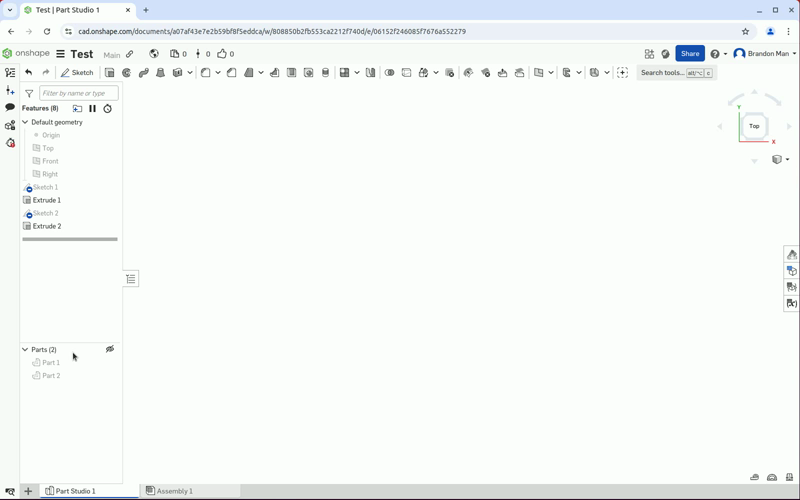
key(shift+y)
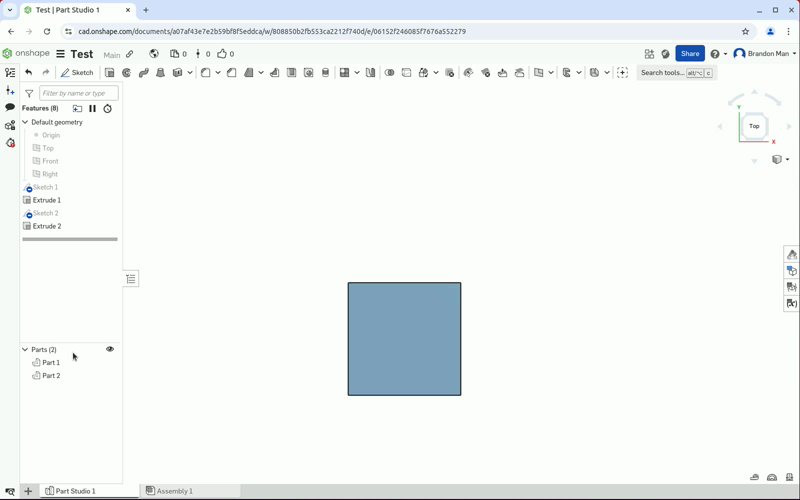
mouse_move(541, 75)
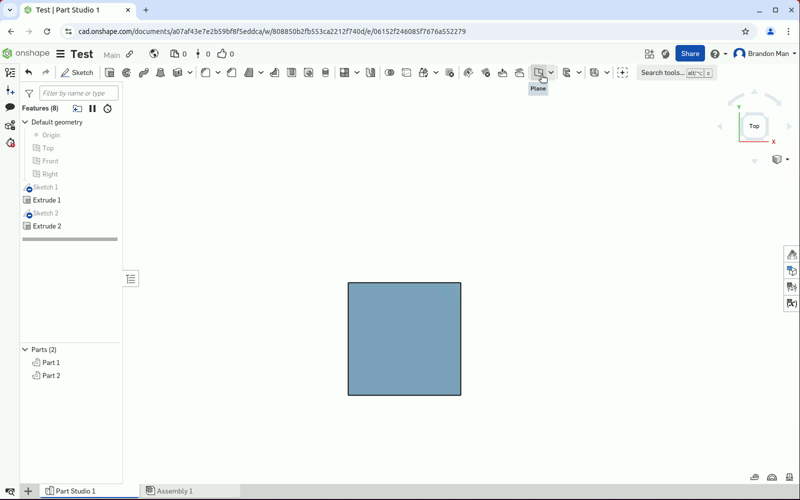
click(541, 75)
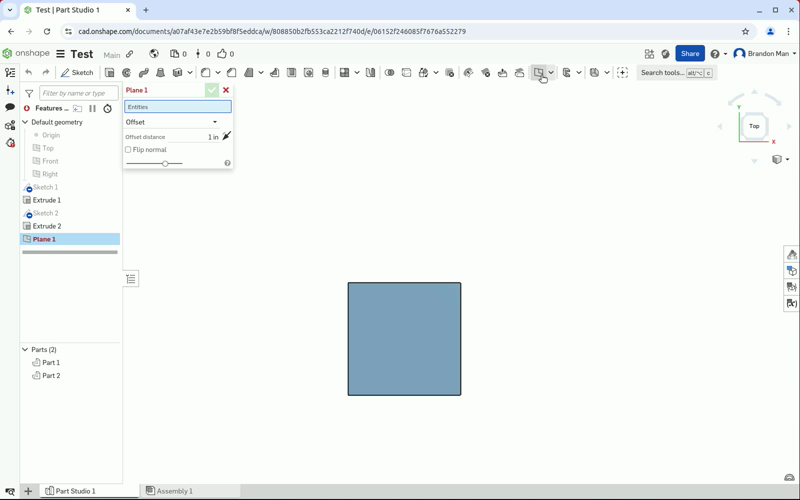
mouse_move(73, 150)
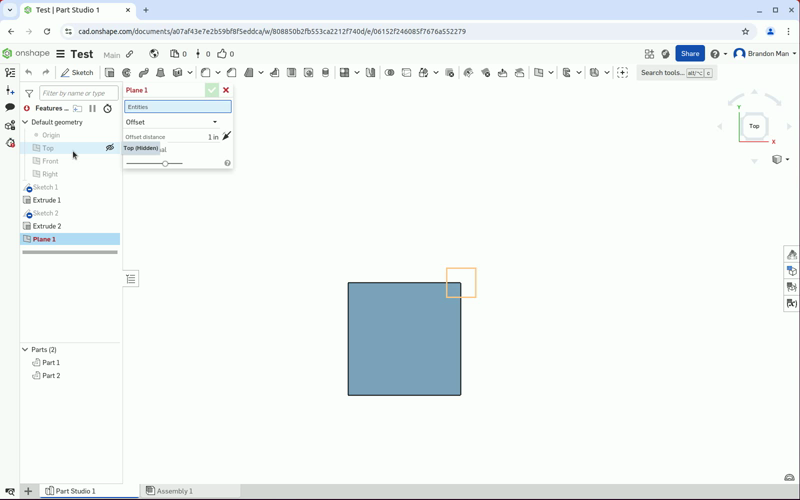
click(73, 150)
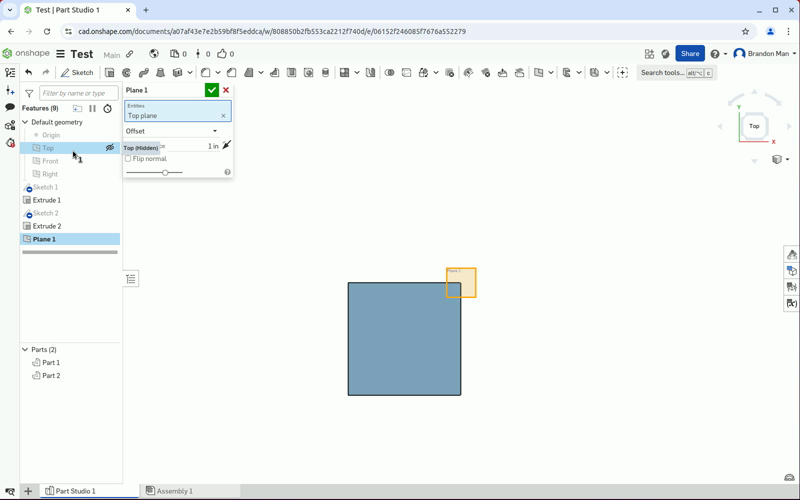
key(tab, 2)
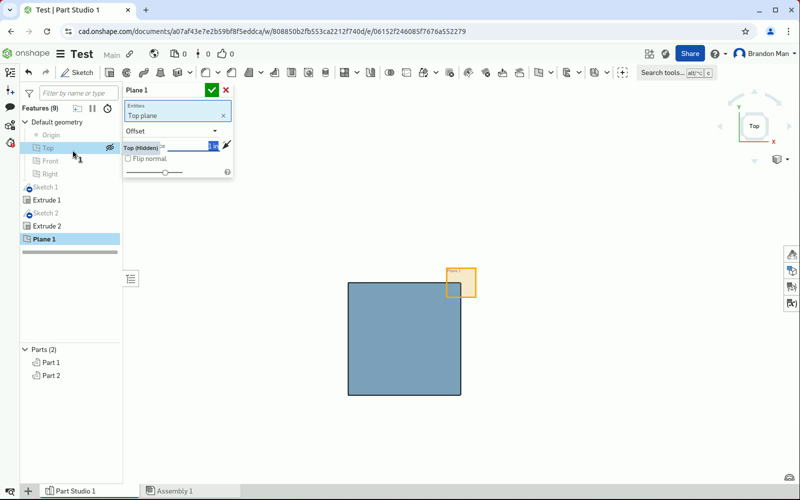
text(23.108)
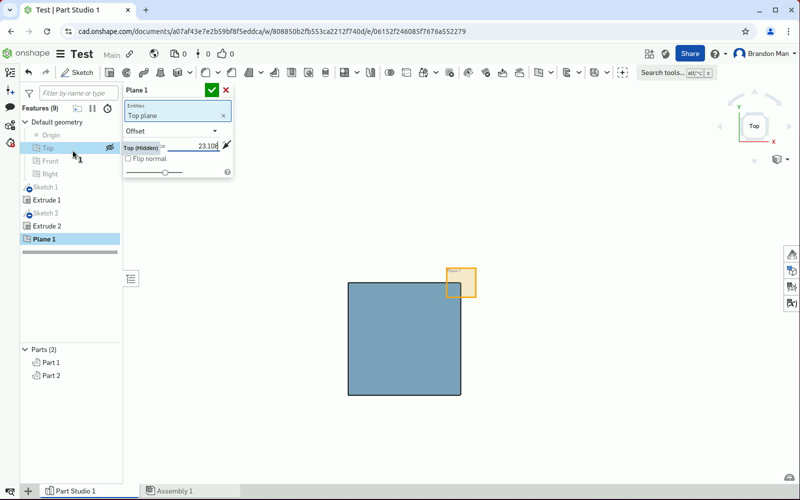
key(enter, 2)
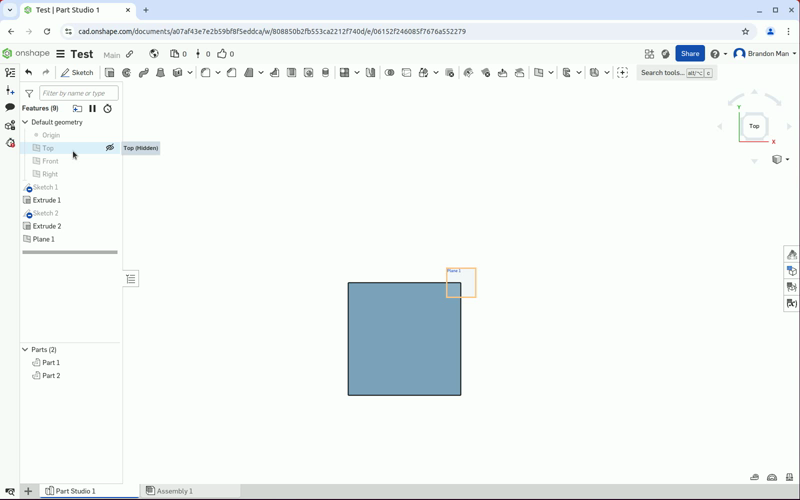
key(shift+s)
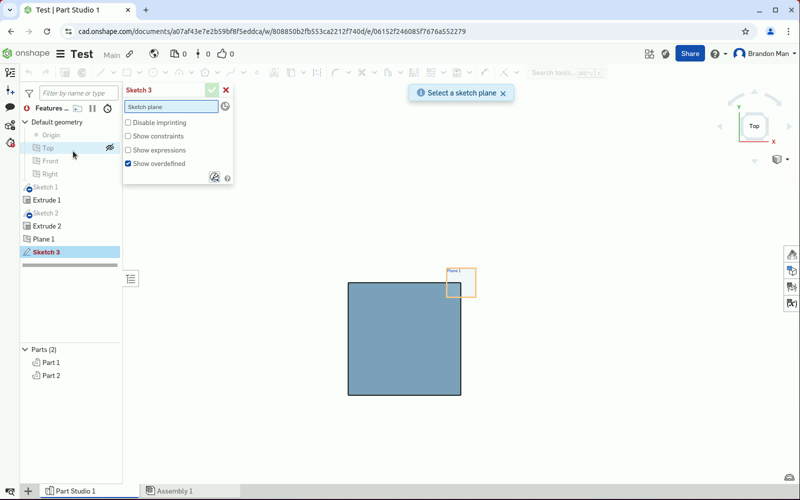
mouse_move(73, 241)
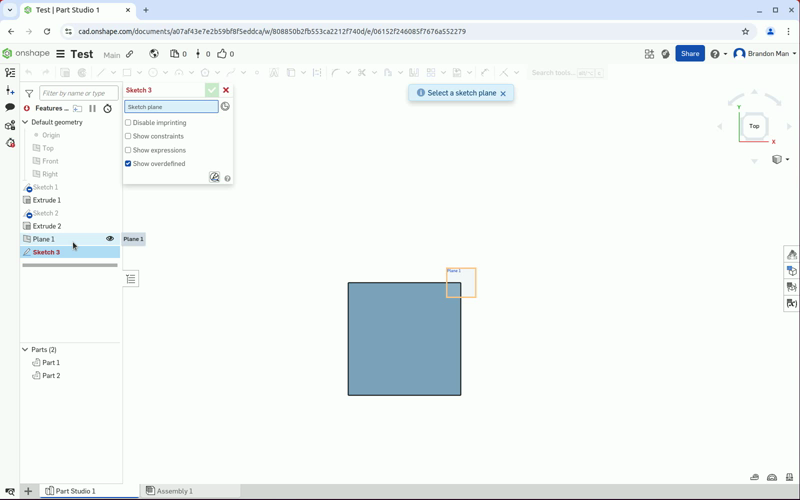
click(73, 241)
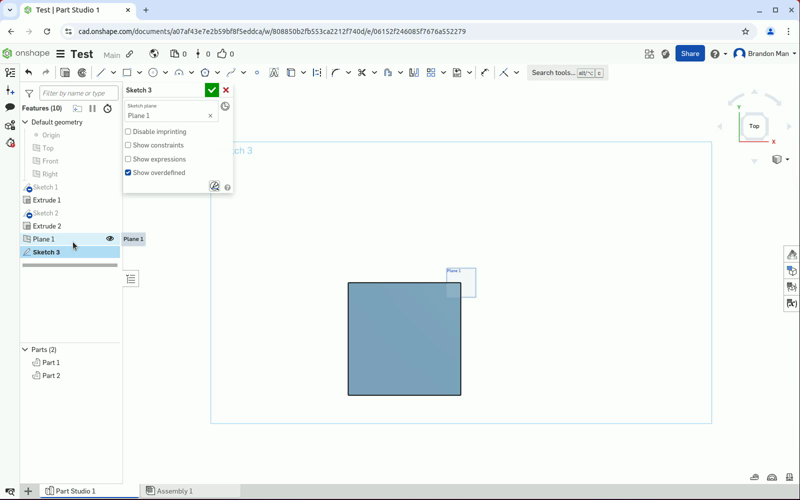
mouse_move(73, 352)
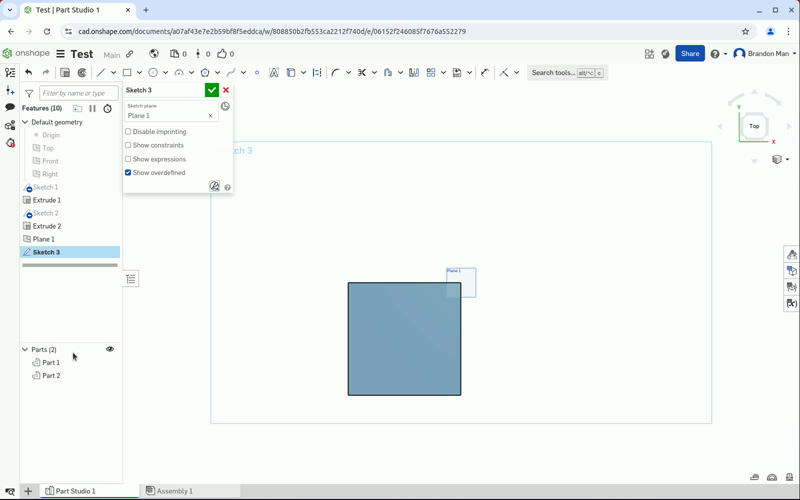
key(y)
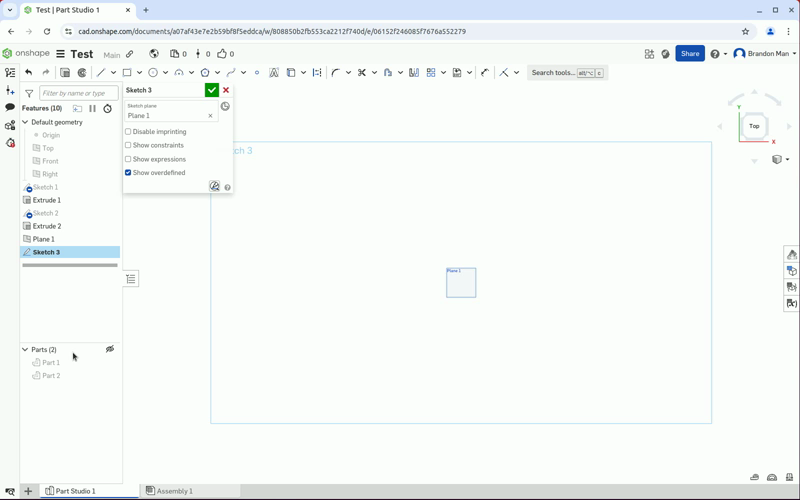
key(l)
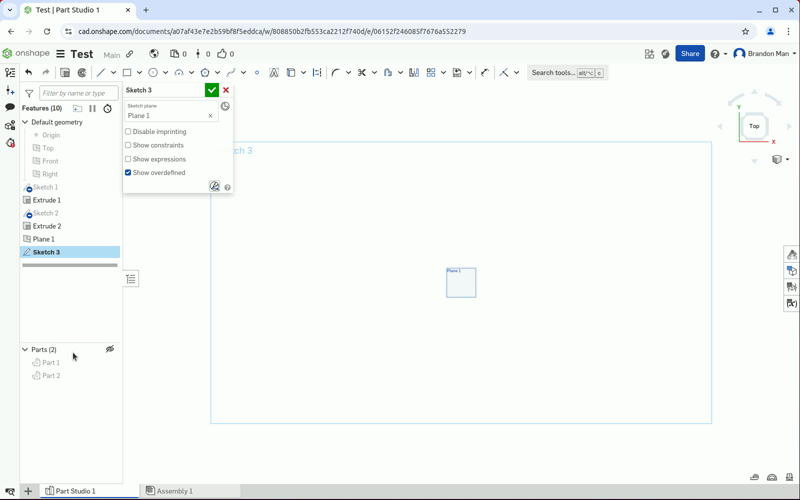
key_down(shift)
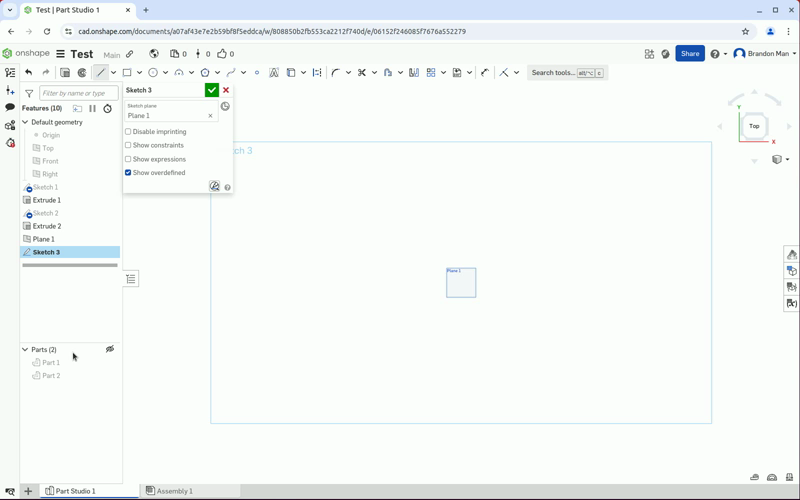
mouse_move(351, 391)
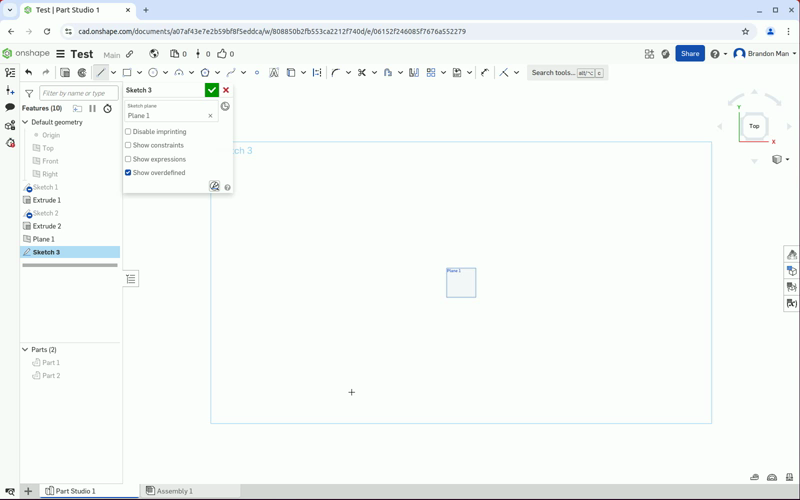
click(351, 391)
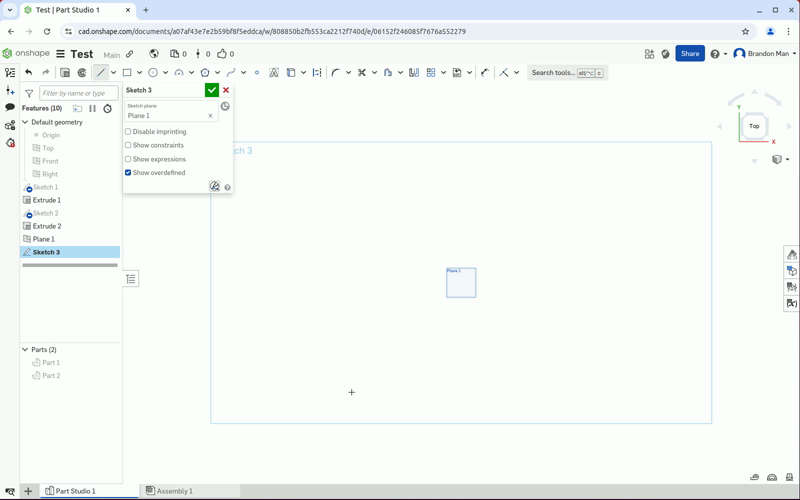
key_up(shift)
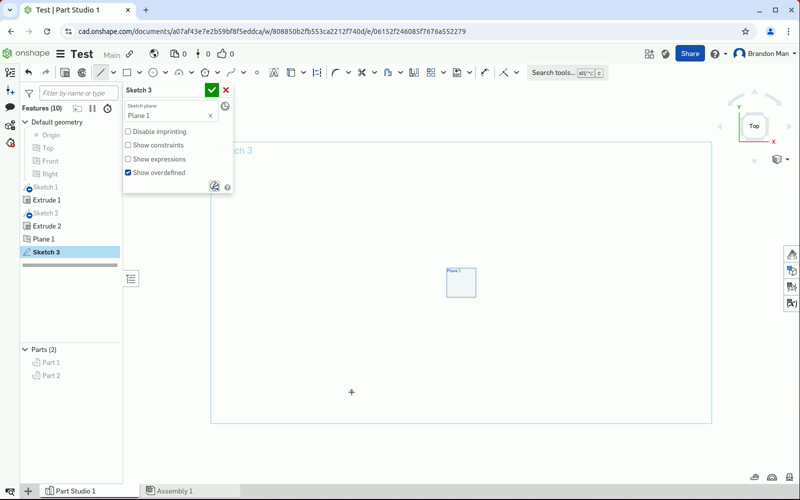
key_down(shift)
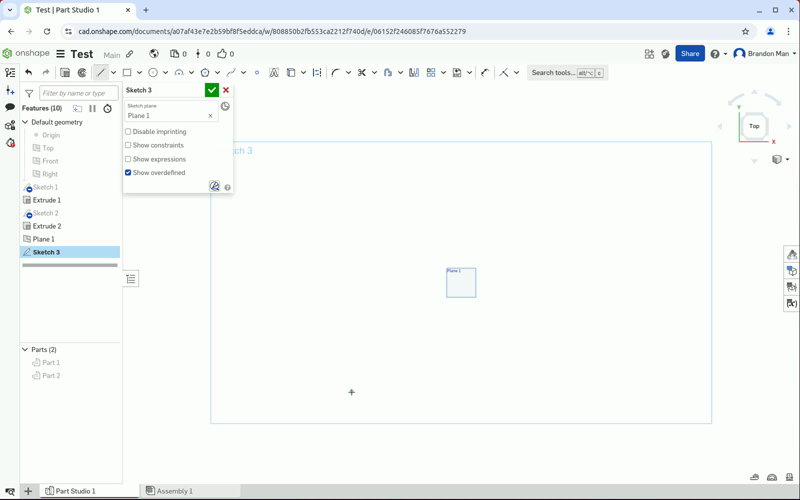
mouse_move(456, 391)
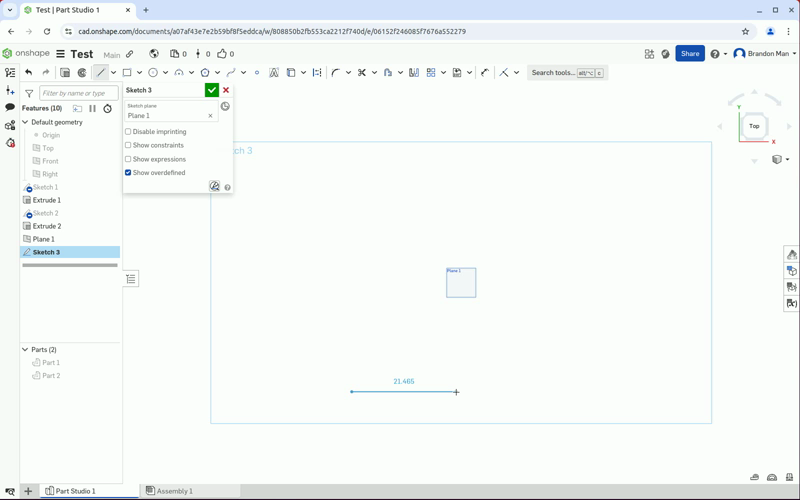
click(456, 391)
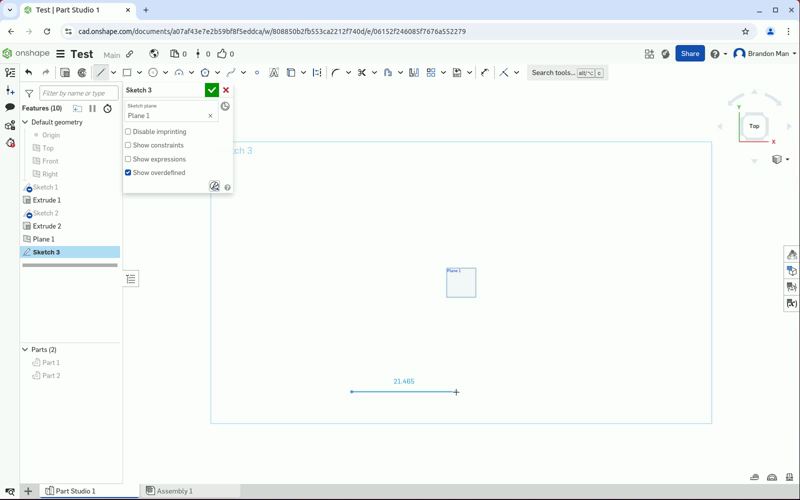
key_up(shift)
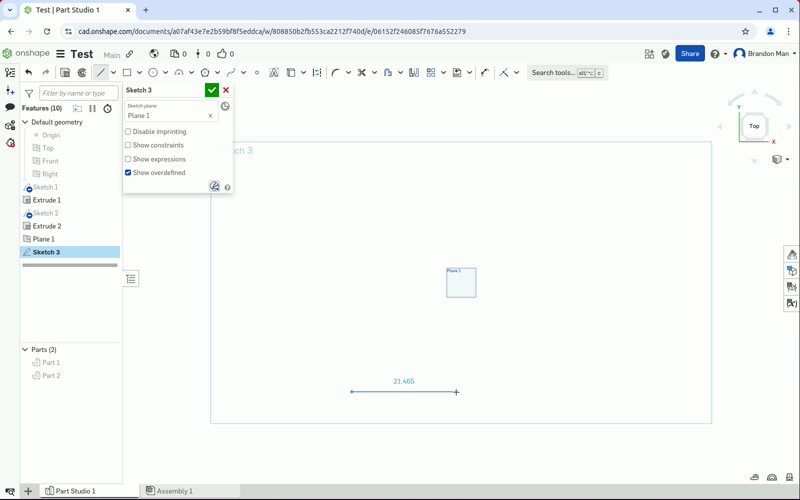
key_down(shift)
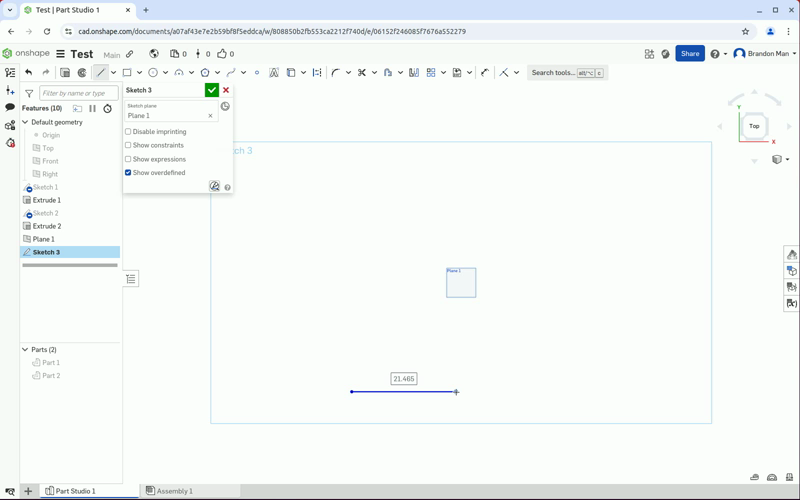
mouse_move(456, 287)
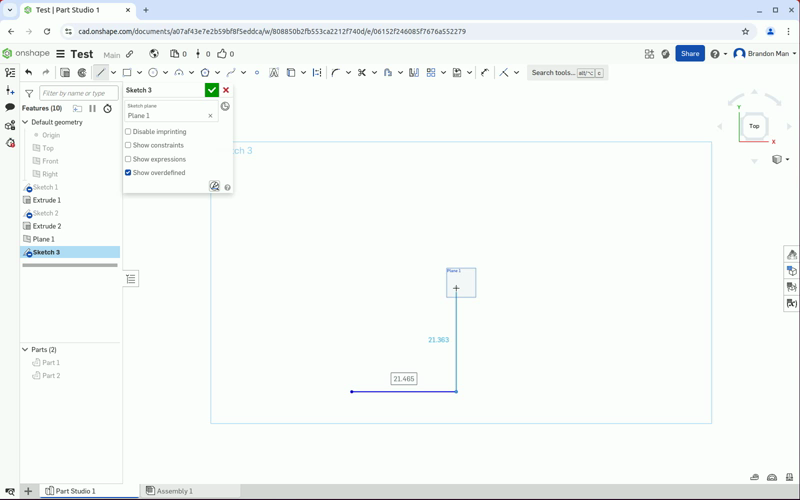
click(456, 287)
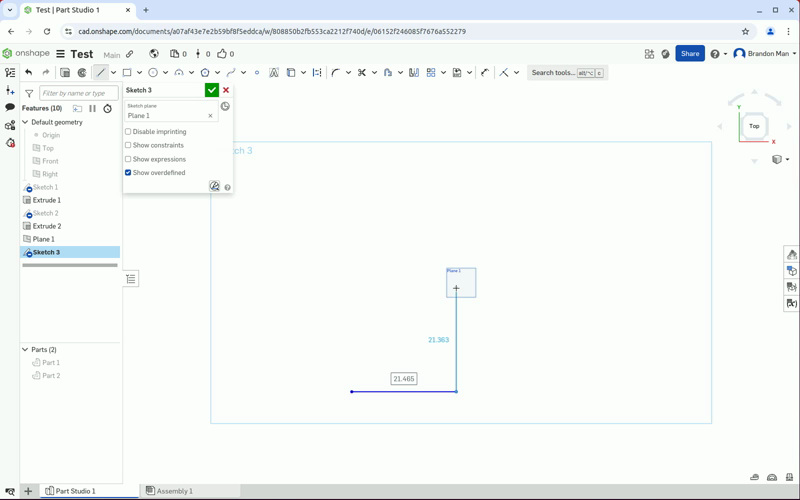
key_up(shift)
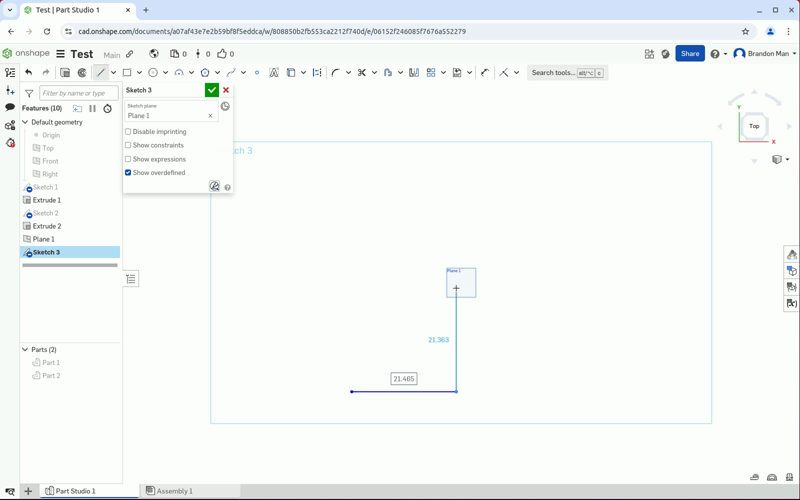
key_down(shift)
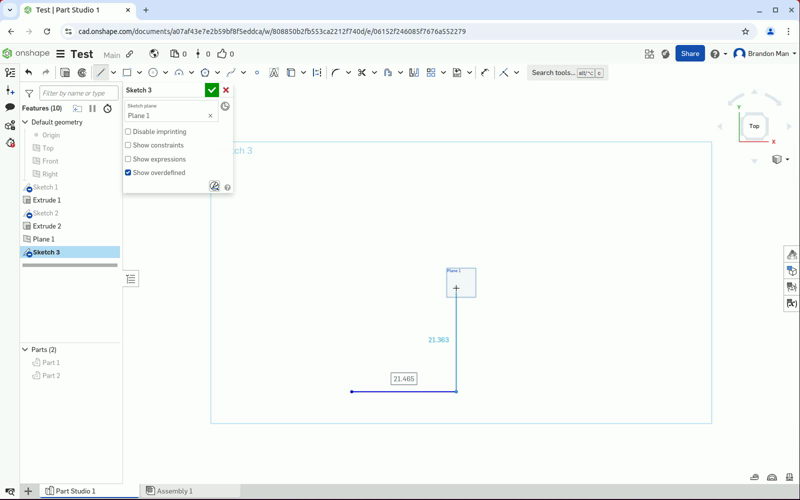
mouse_move(351, 287)
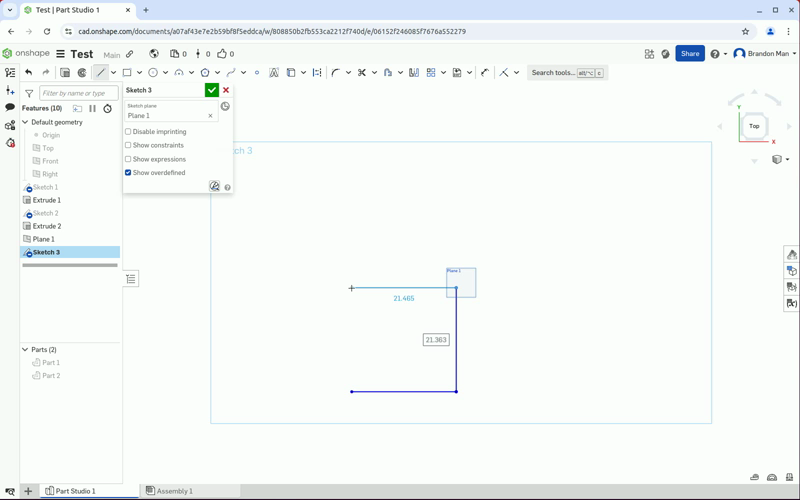
click(351, 287)
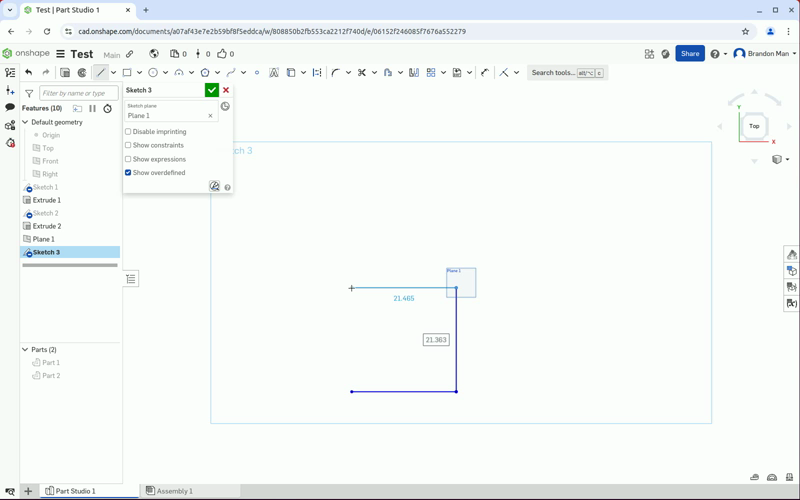
key_up(shift)
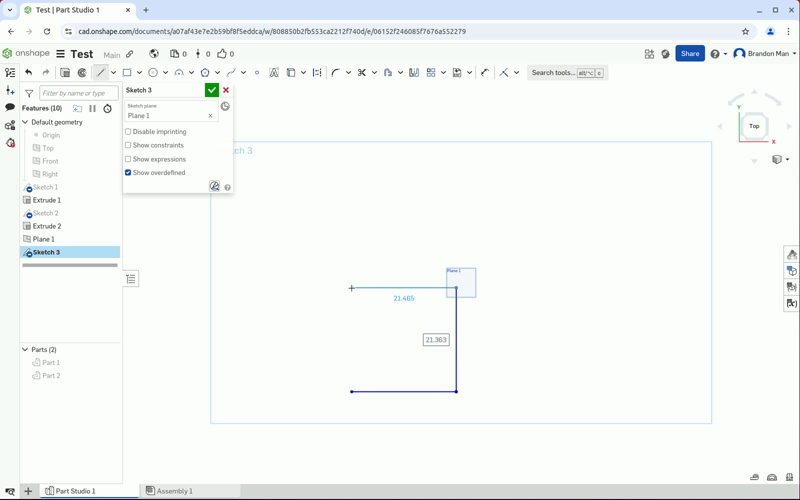
key_down(shift)
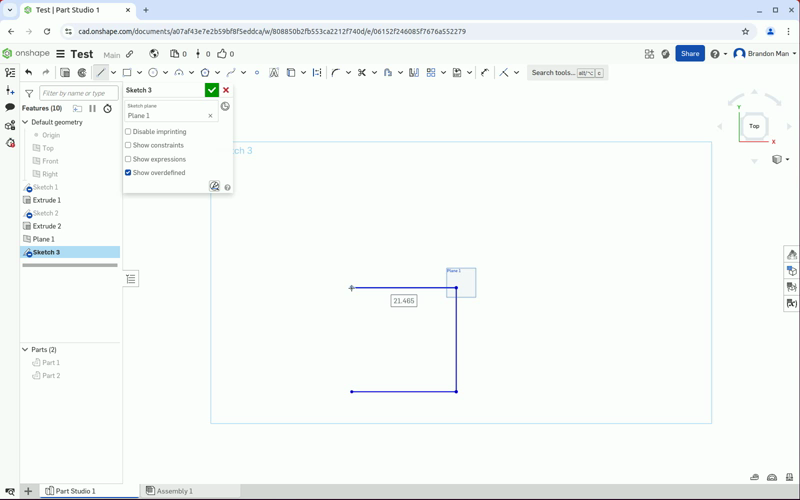
mouse_move(351, 391)
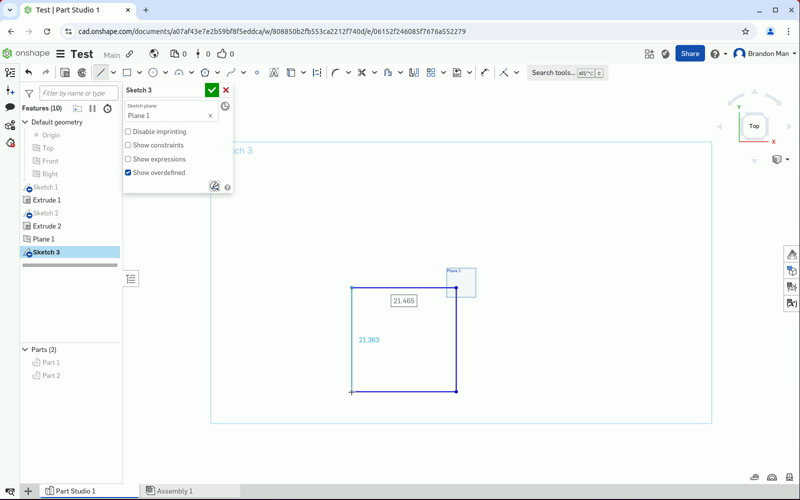
key_up(shift)
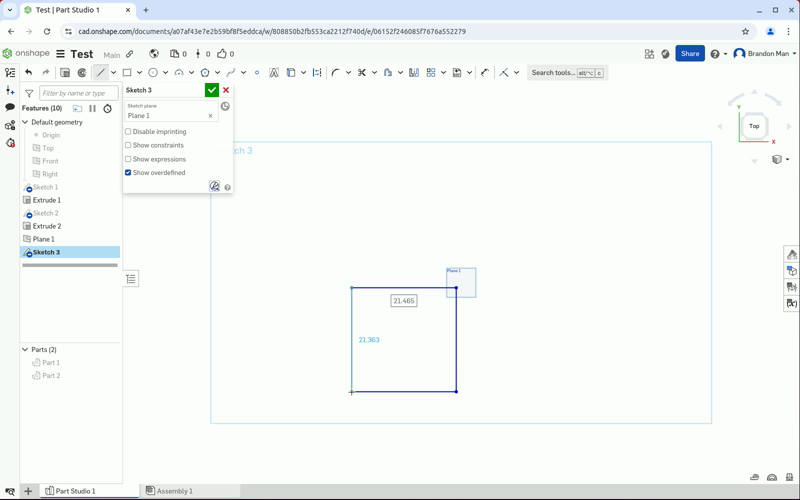
click(351, 391)
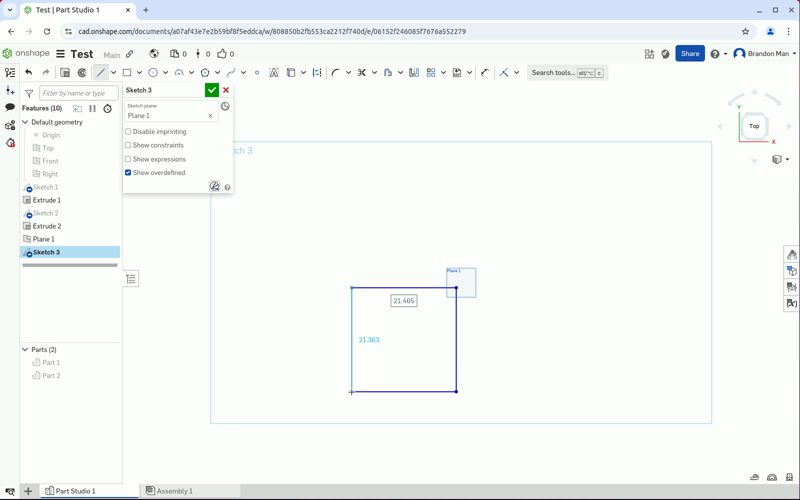
key(esc)
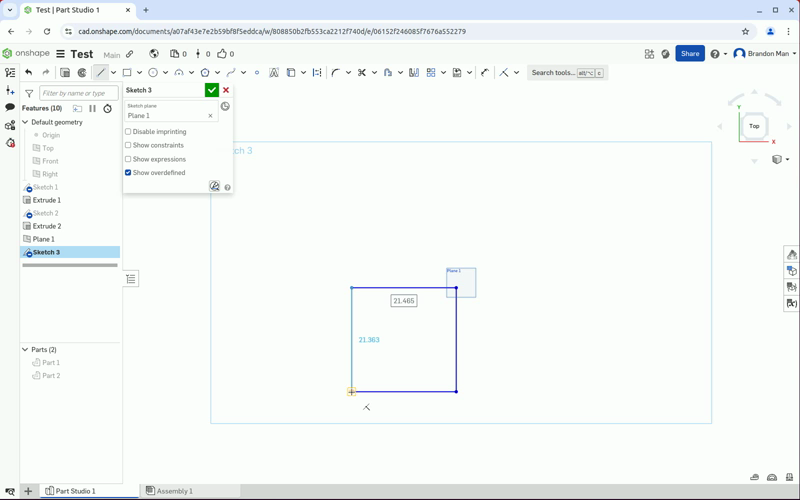
mouse_move(379, 332)
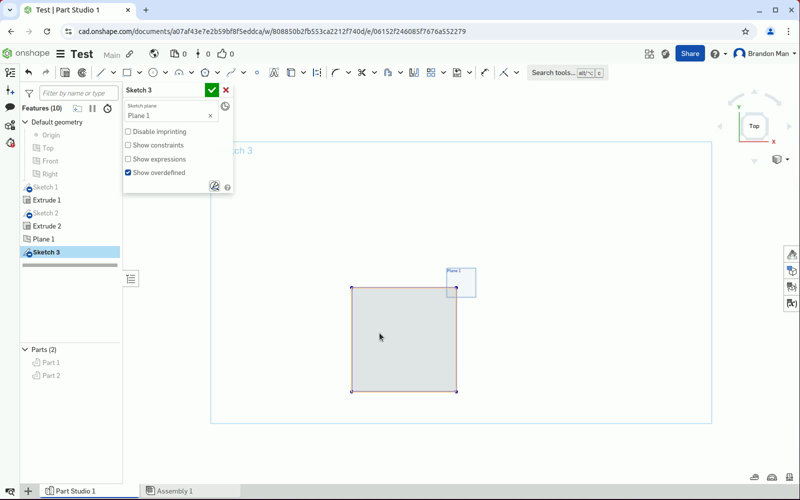
click(379, 332)
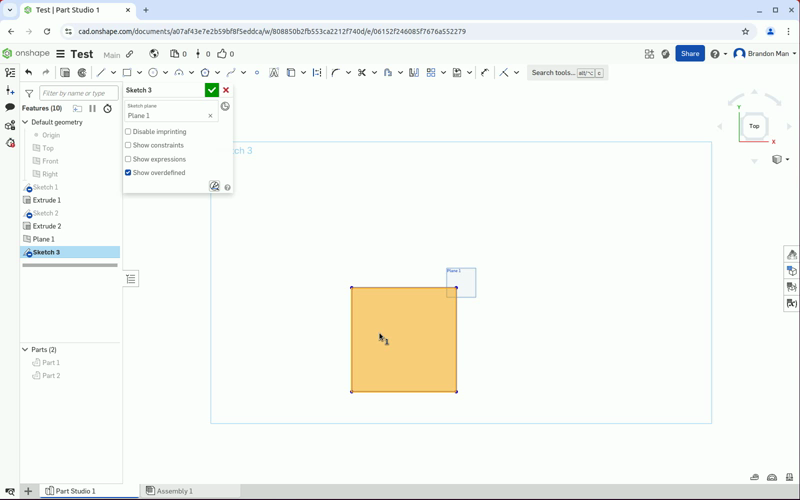
mouse_move(73, 352)
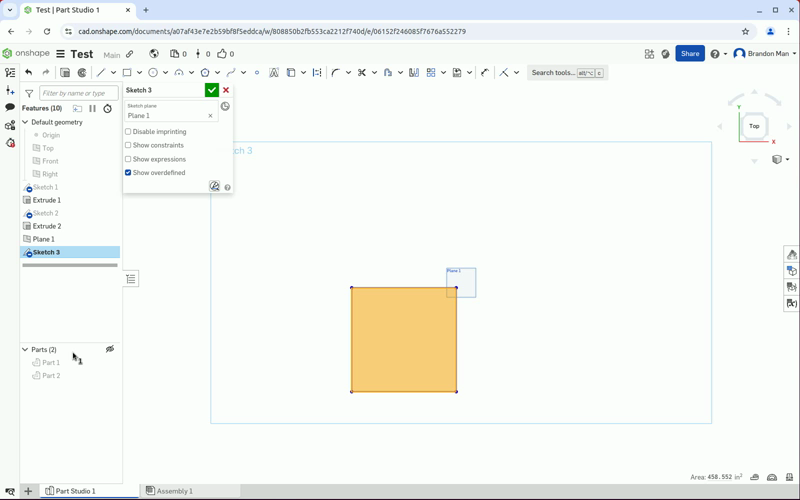
key(shift+y)
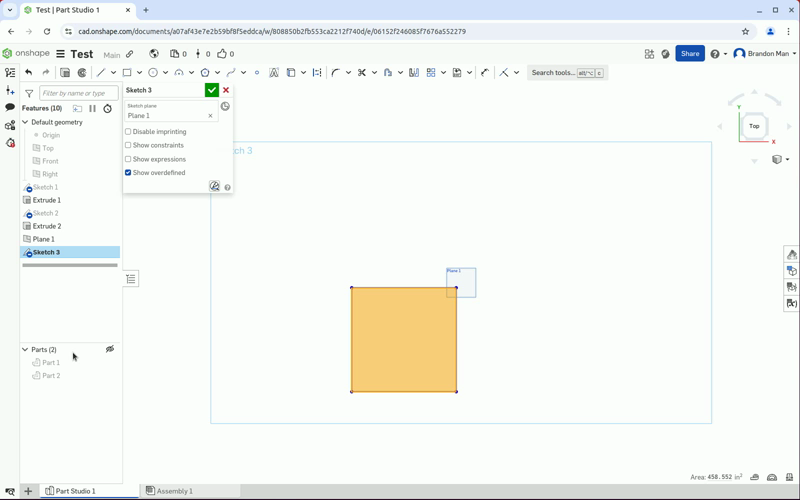
key(shift+e)
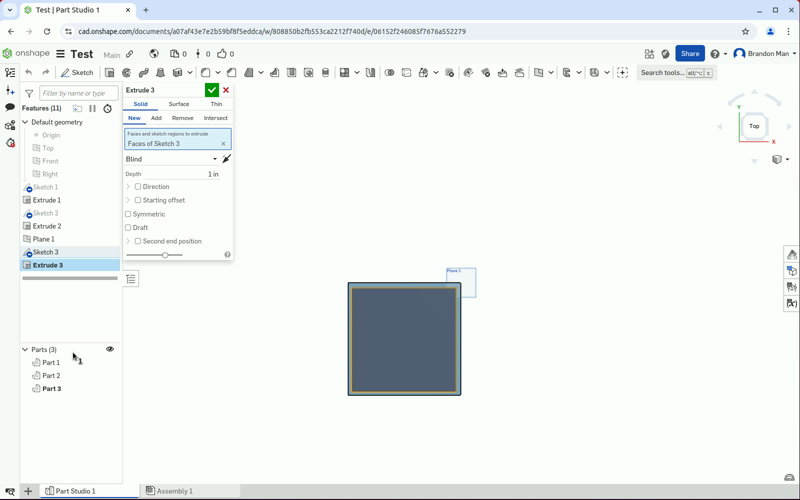
mouse_move(143, 106)
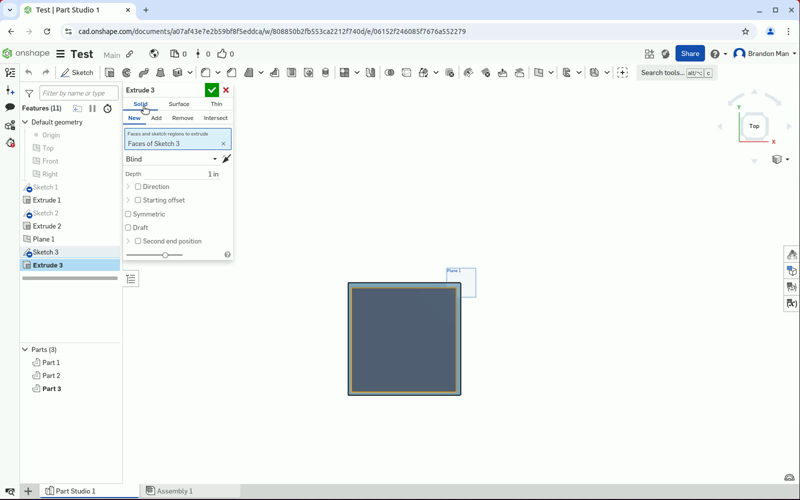
click(143, 106)
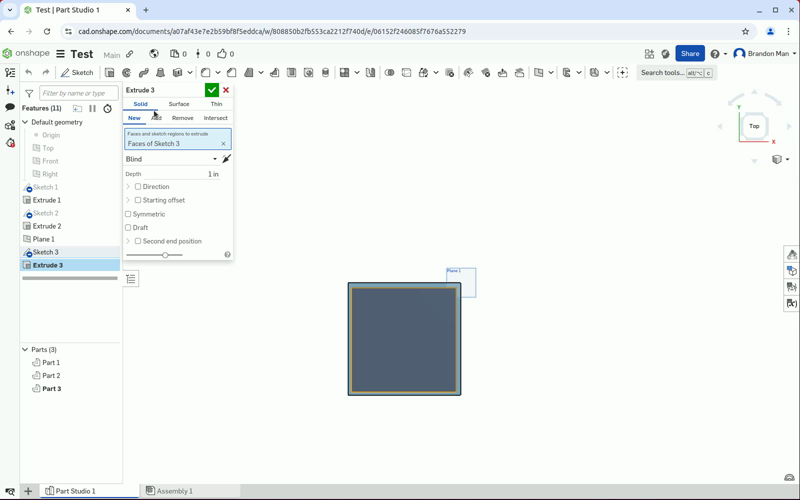
mouse_move(186, 120)
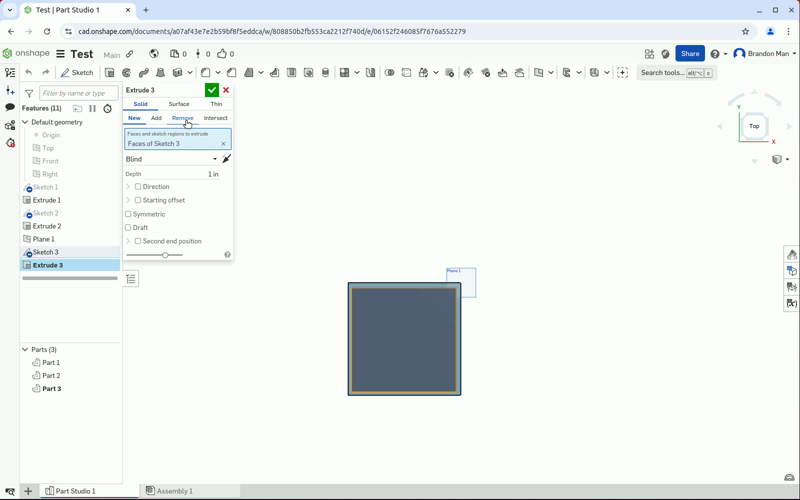
click(186, 120)
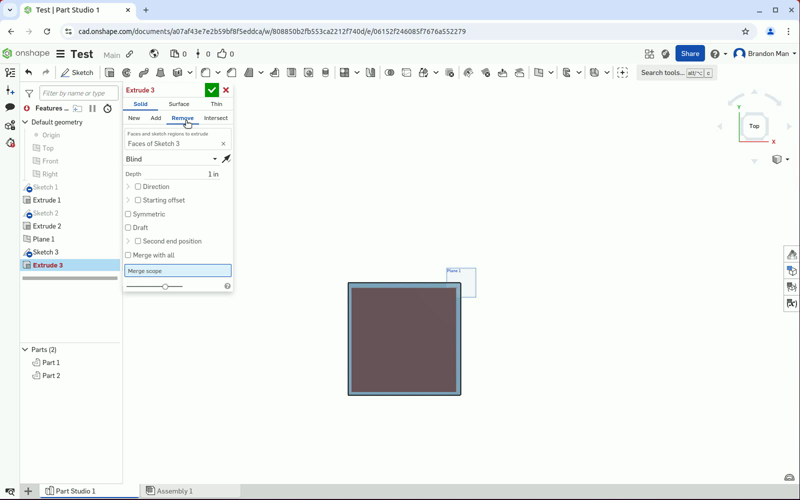
key(tab, 4)
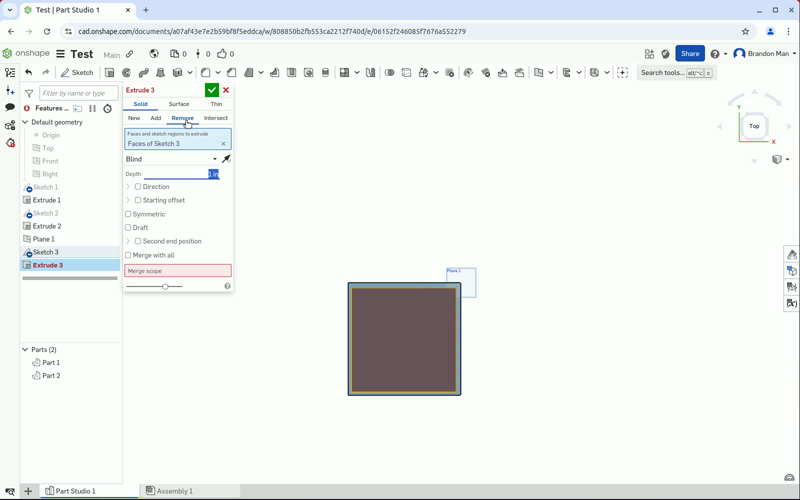
text(11.554)
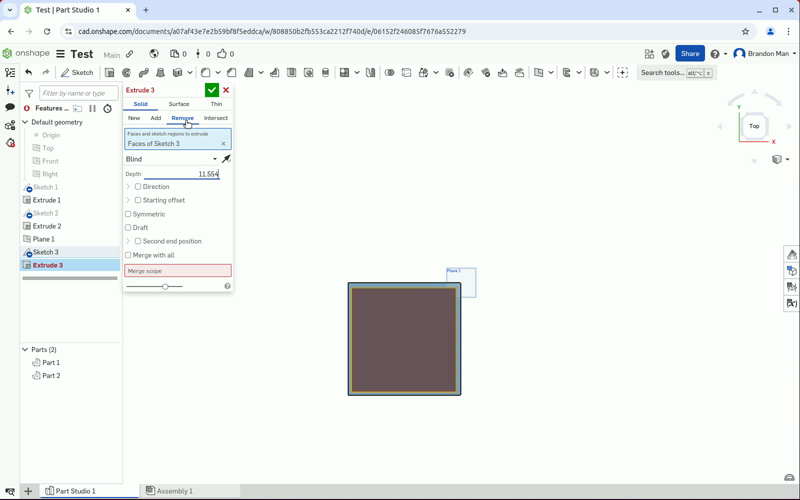
key(tab, 6)
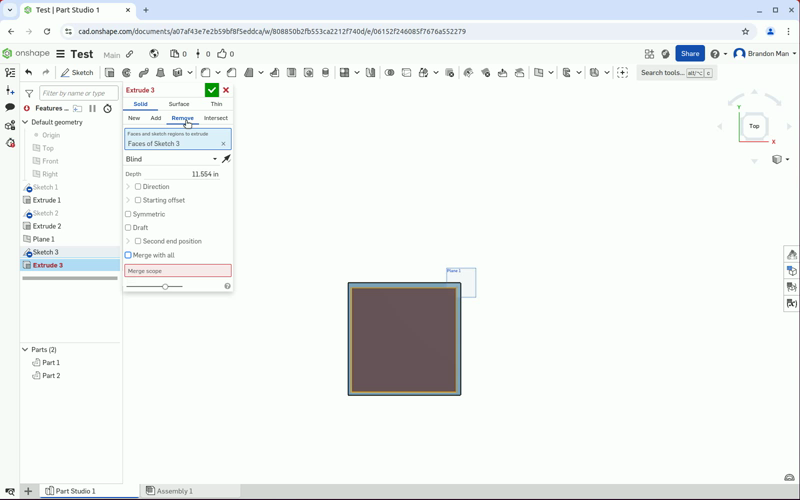
key(space)
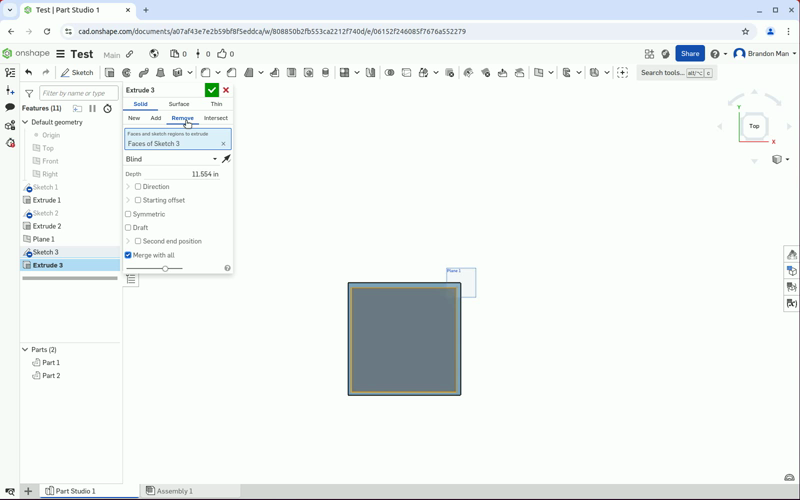
key(enter)
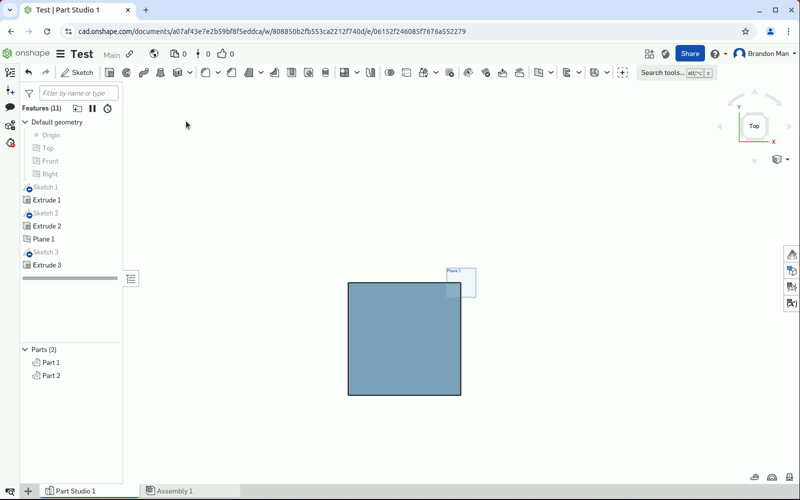
key(shift+h)
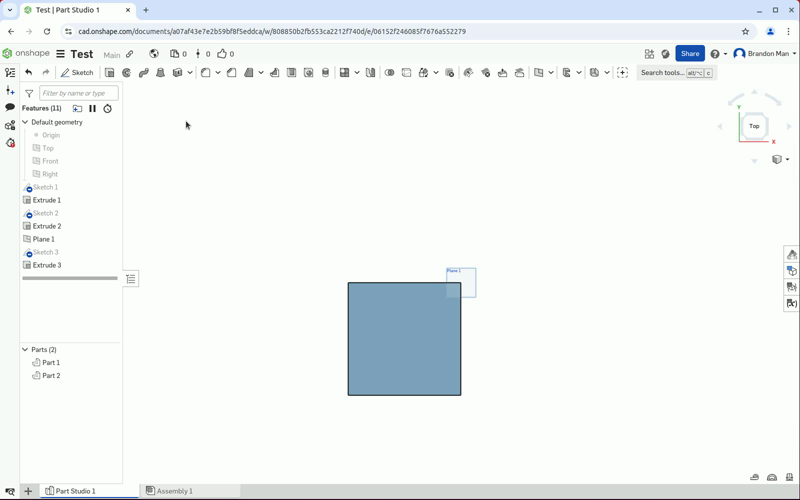
key(shift+h)
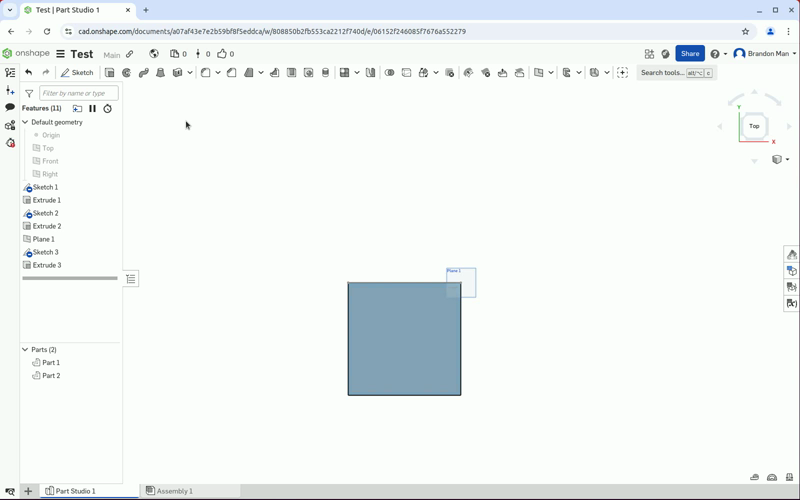
key(shift+7)
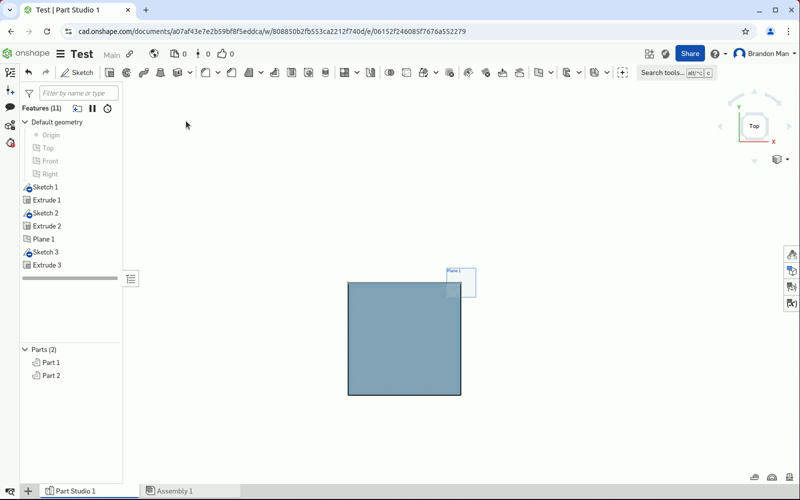
key(up, 3)
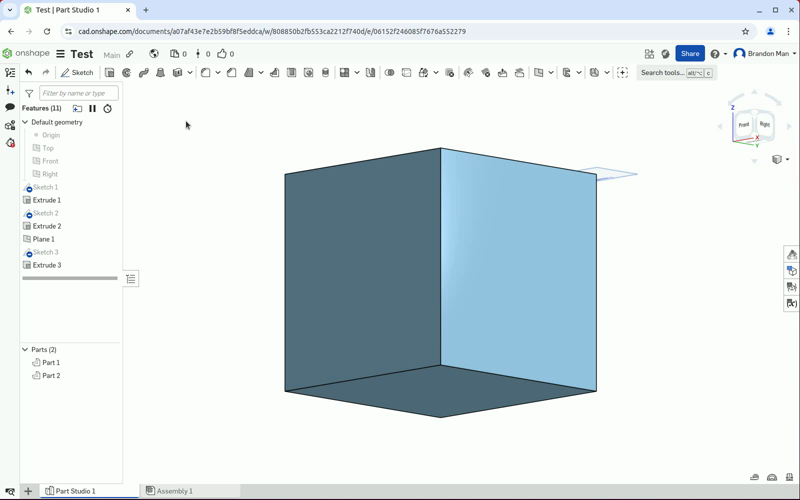
key(left, 3)
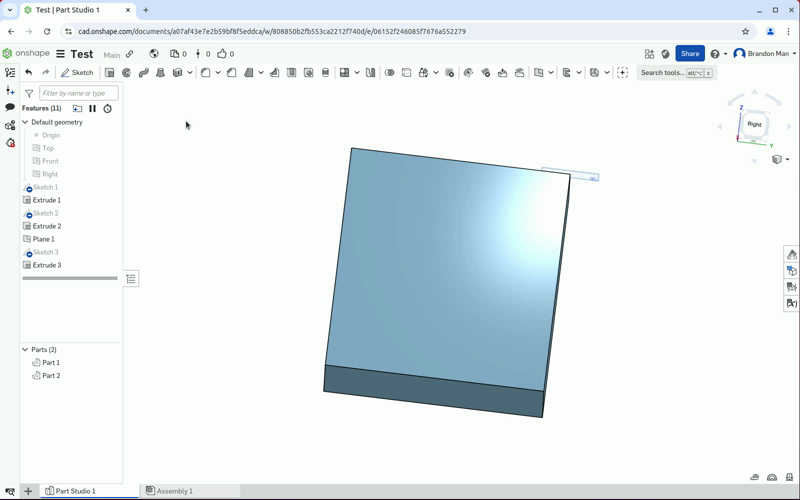
key(right, 3)
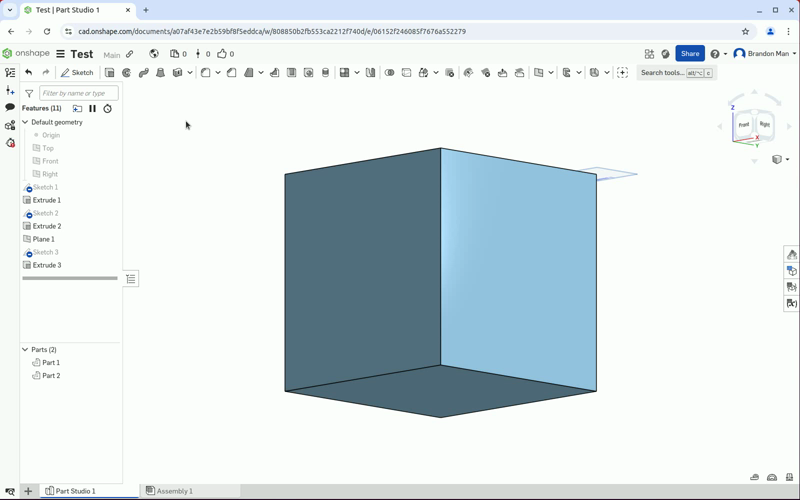
key(down, 3)
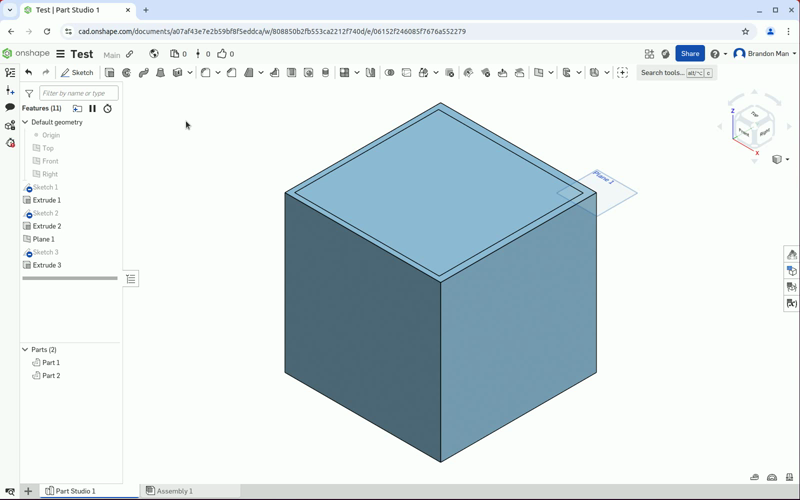
mouse_move(73, 189)
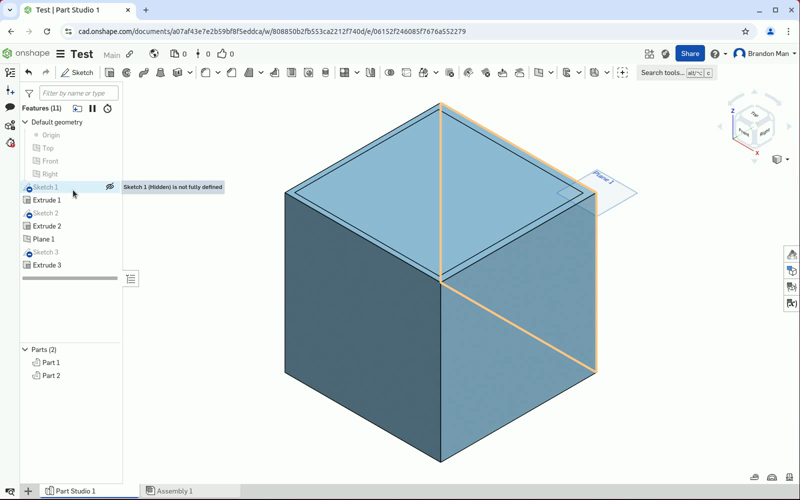
click(73, 189)